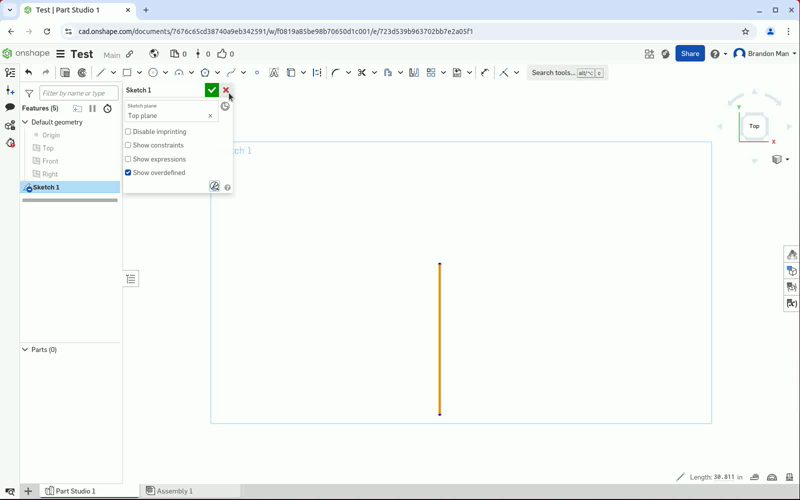
key(shift+h)
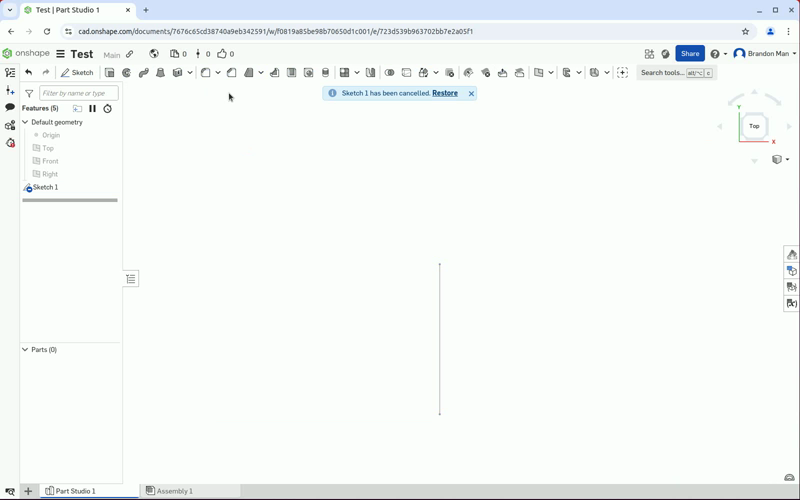
key(shift+s)
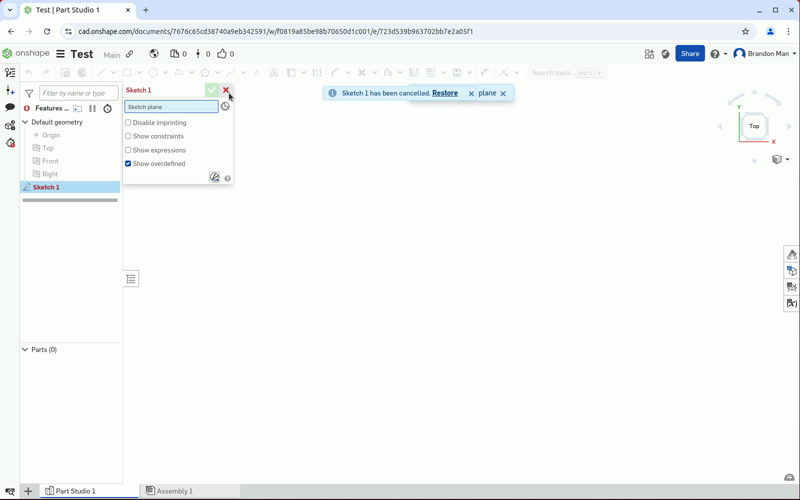
mouse_move(73, 150)
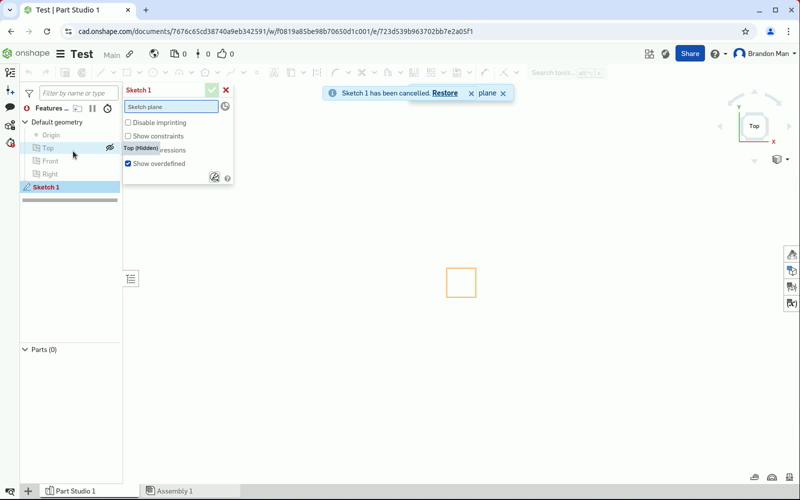
click(73, 150)
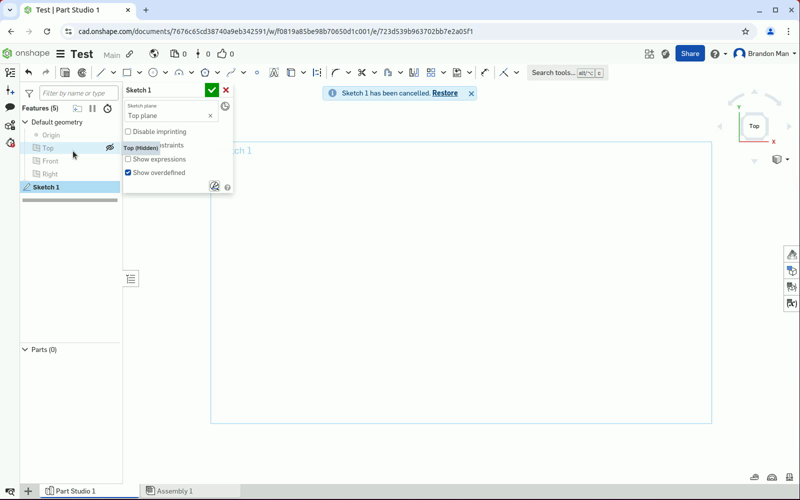
mouse_move(73, 352)
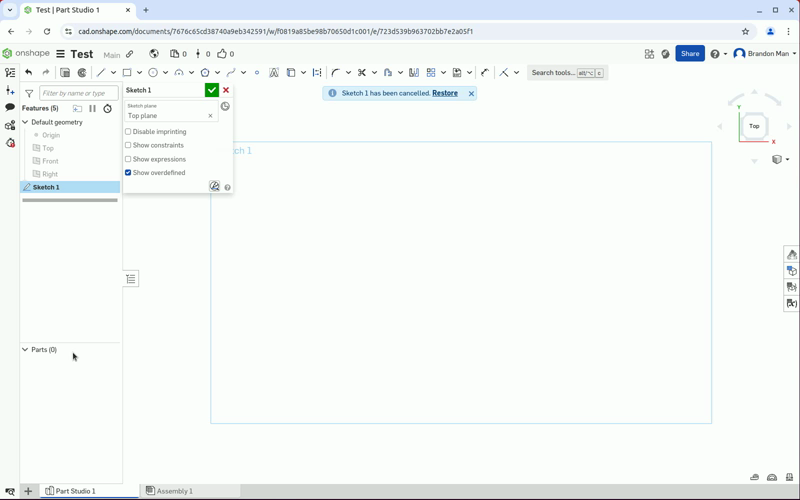
key(y)
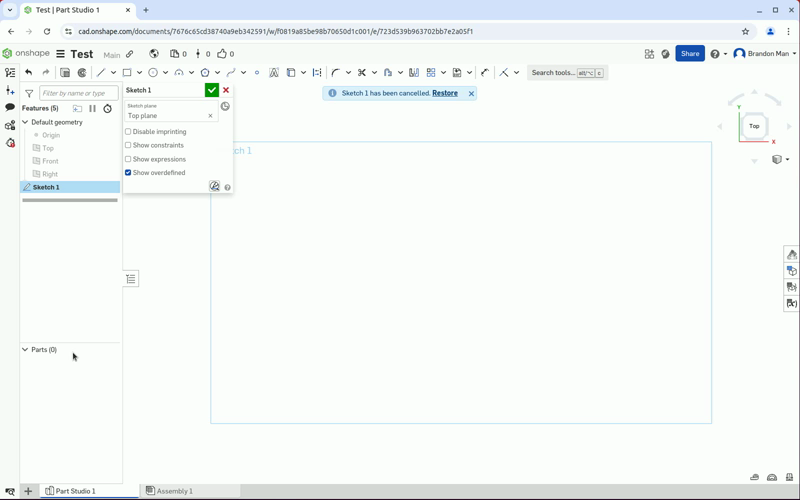
key(l)
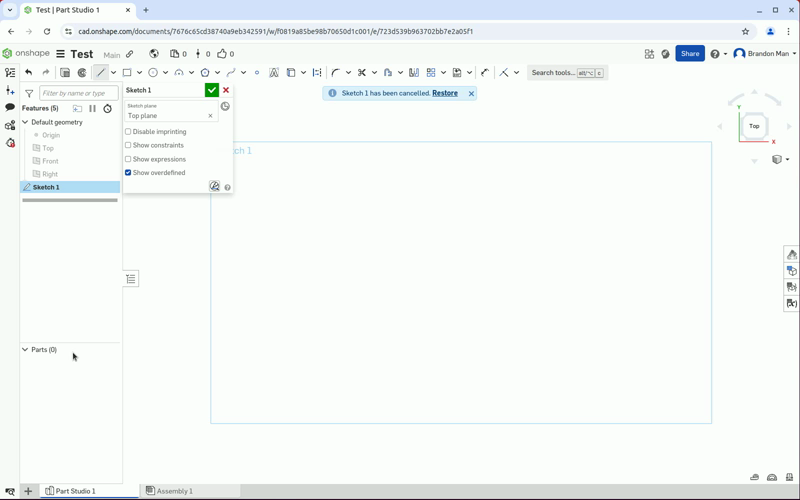
key_down(shift)
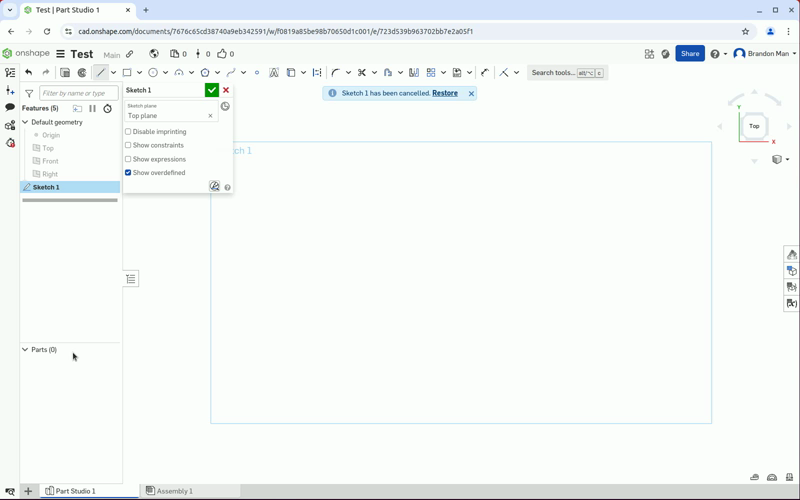
mouse_move(419, 395)
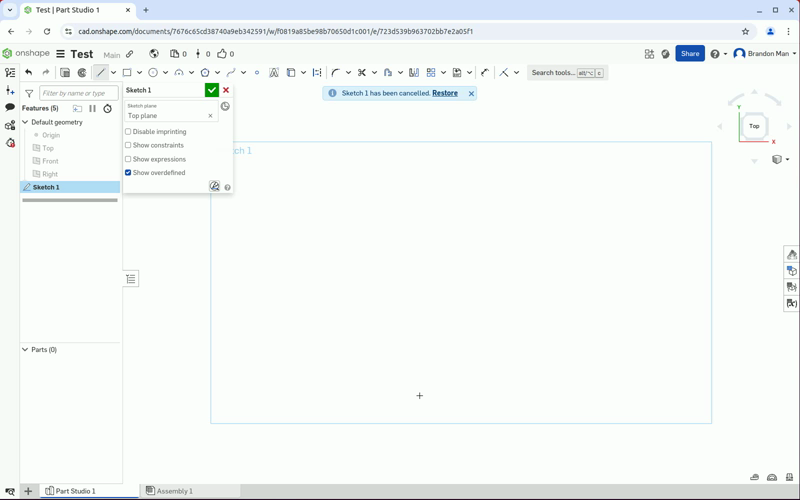
click(419, 395)
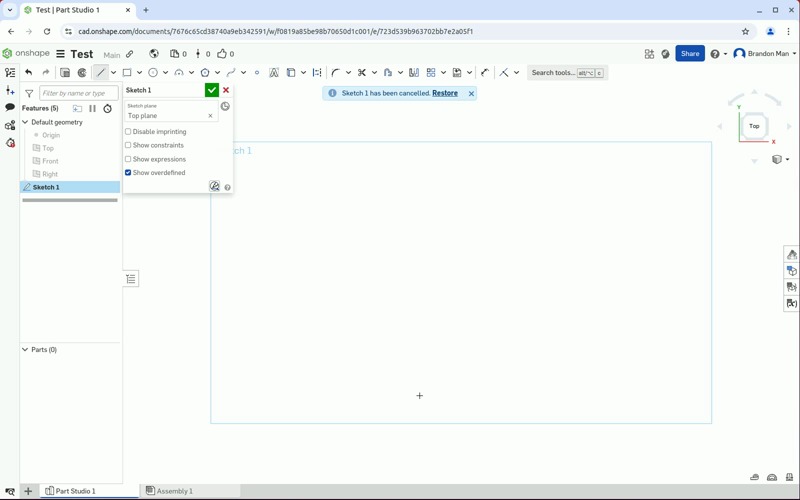
key_up(shift)
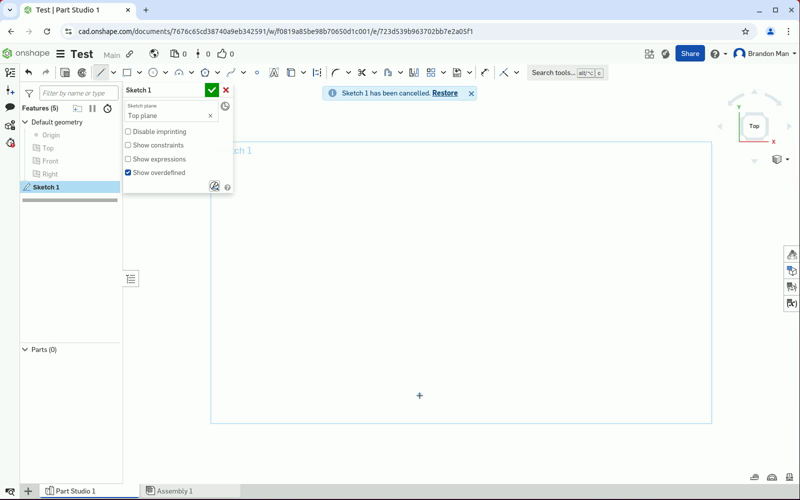
key_down(shift)
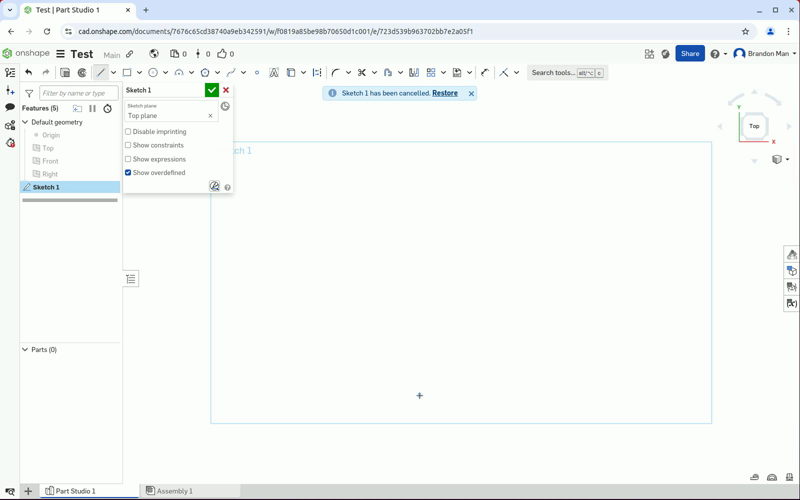
mouse_move(449, 395)
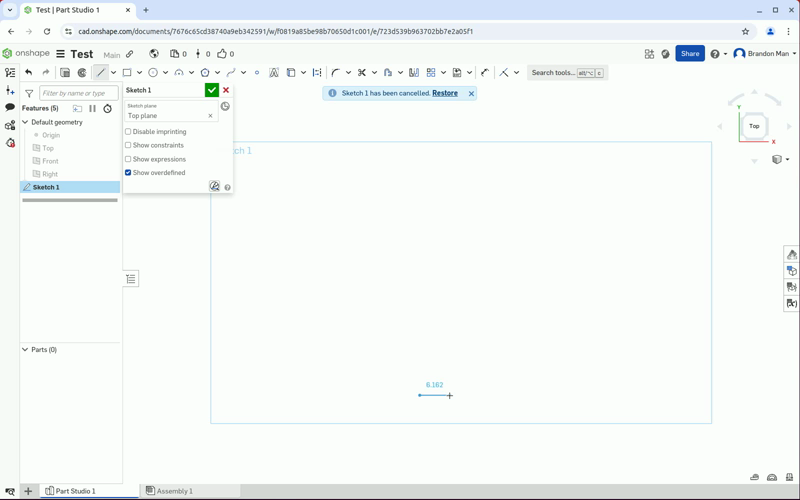
mouse_move(460, 395)
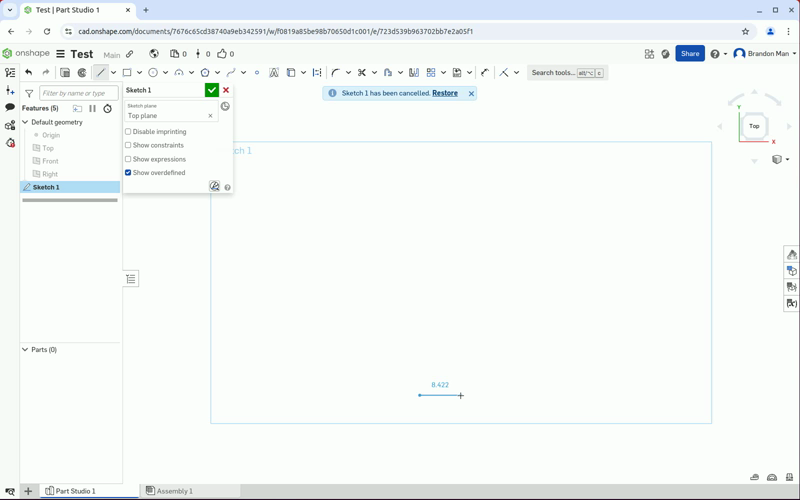
click(460, 395)
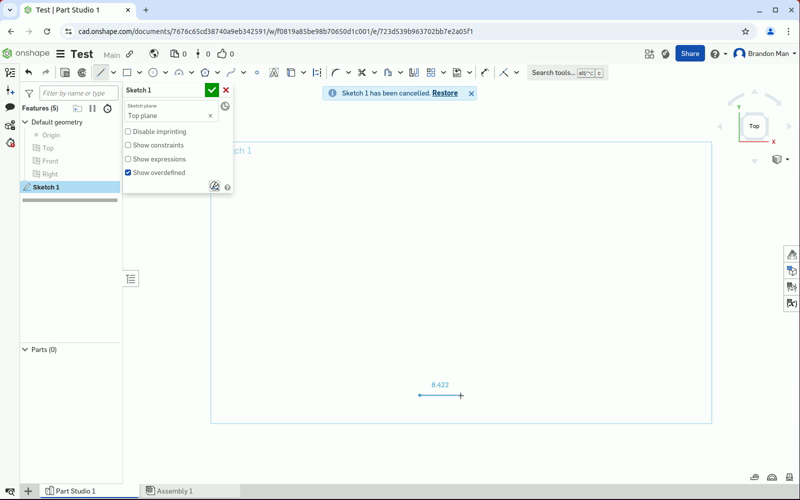
key_up(shift)
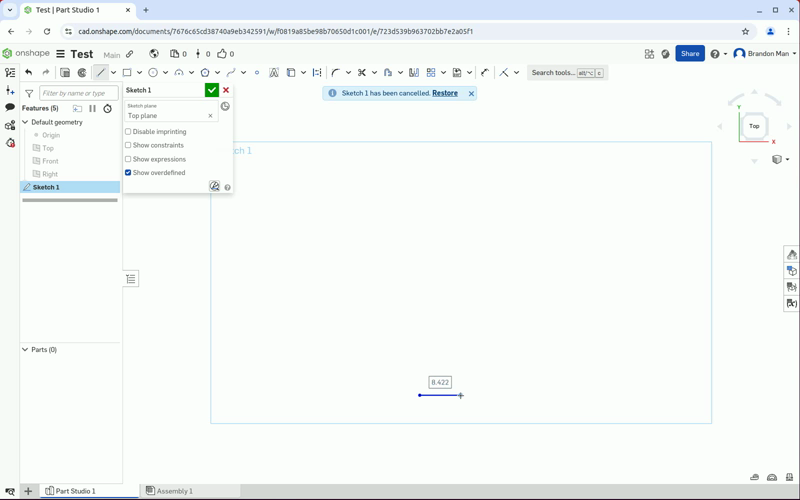
key_down(shift)
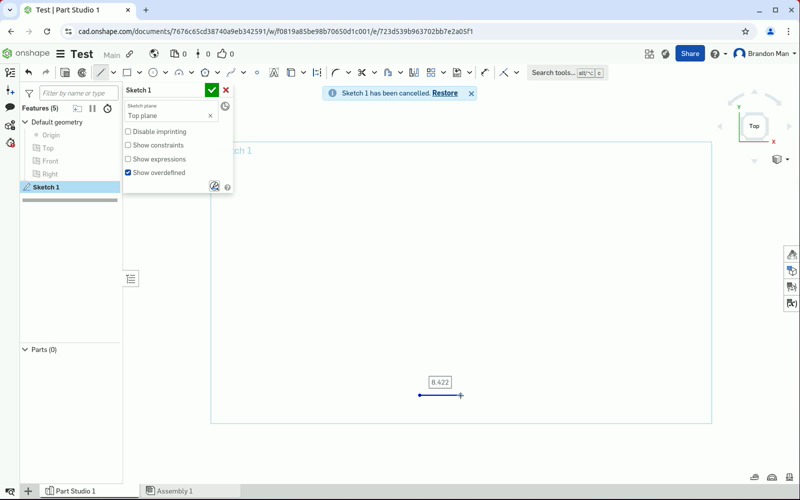
mouse_move(490, 395)
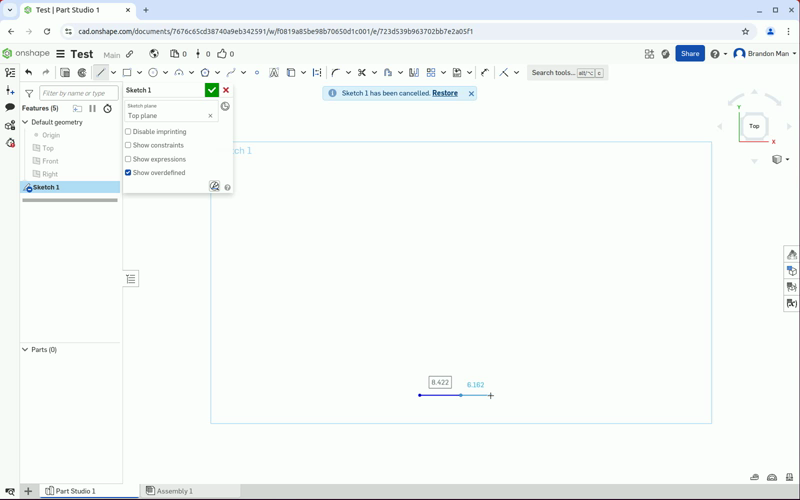
mouse_move(460, 349)
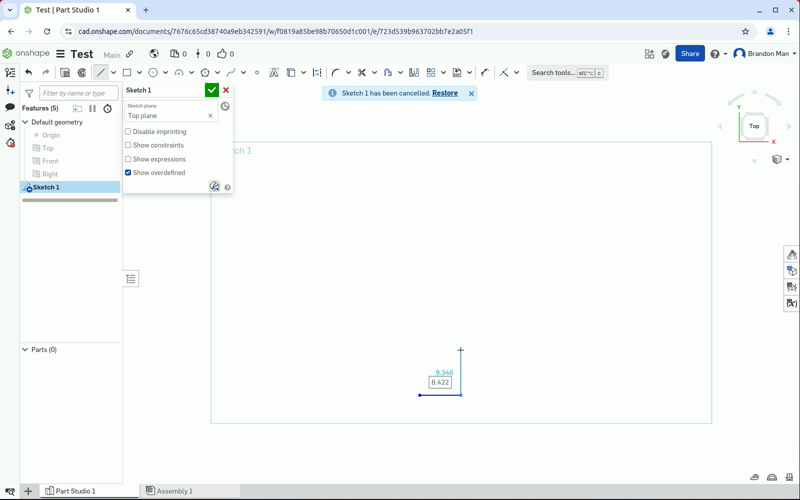
click(460, 349)
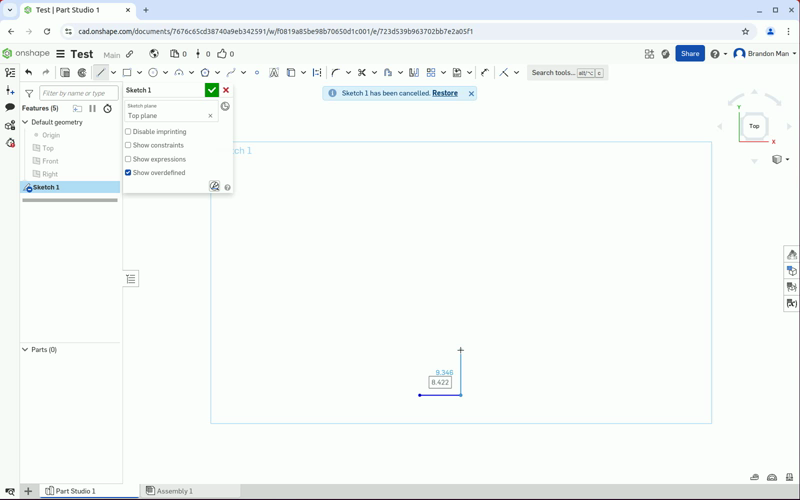
key_up(shift)
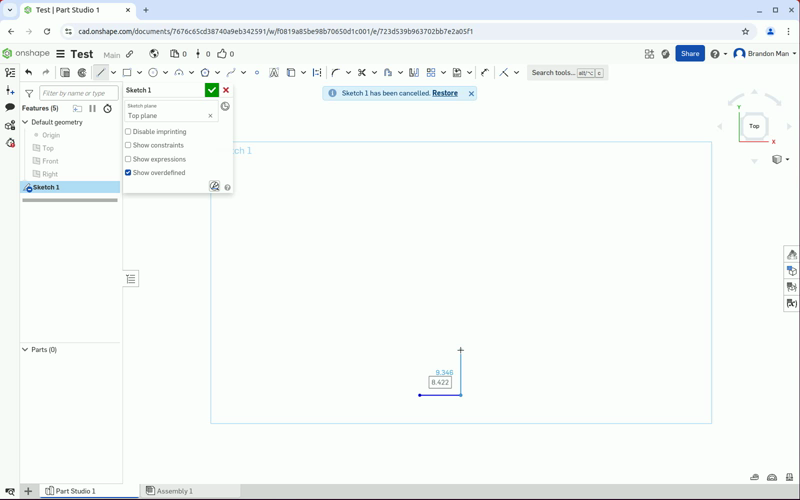
key_down(shift)
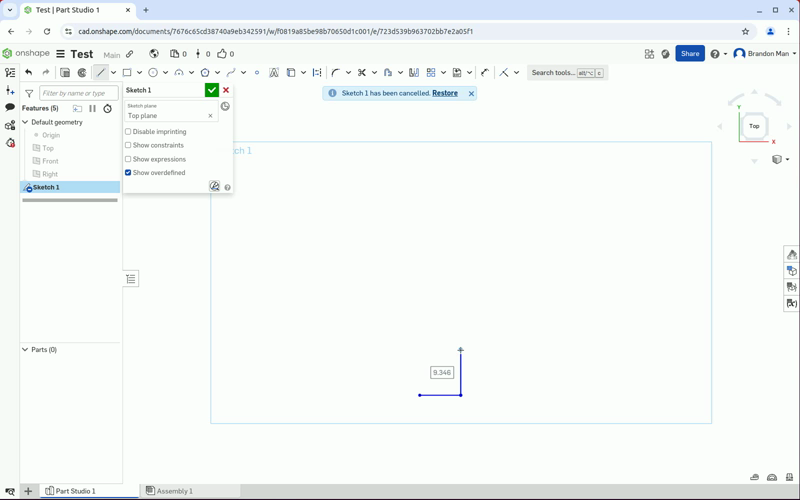
mouse_move(490, 349)
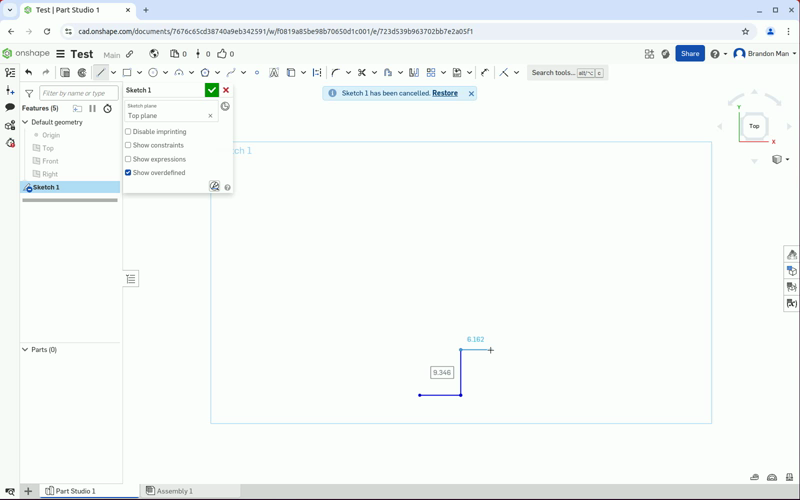
mouse_move(439, 349)
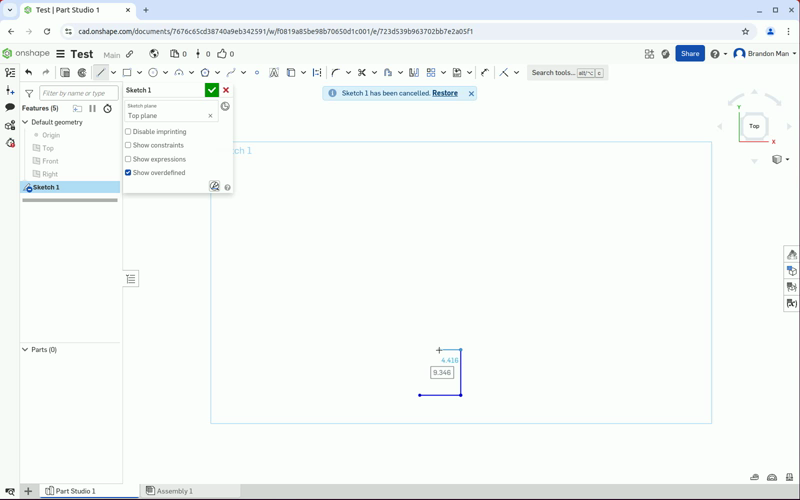
click(439, 349)
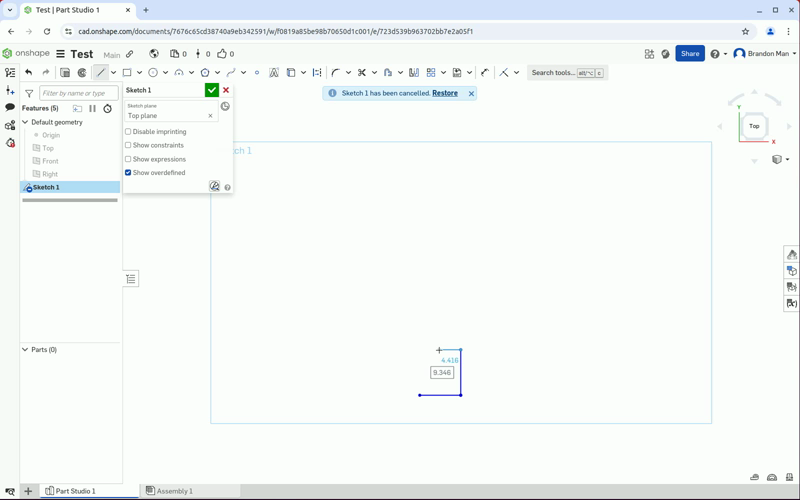
key_up(shift)
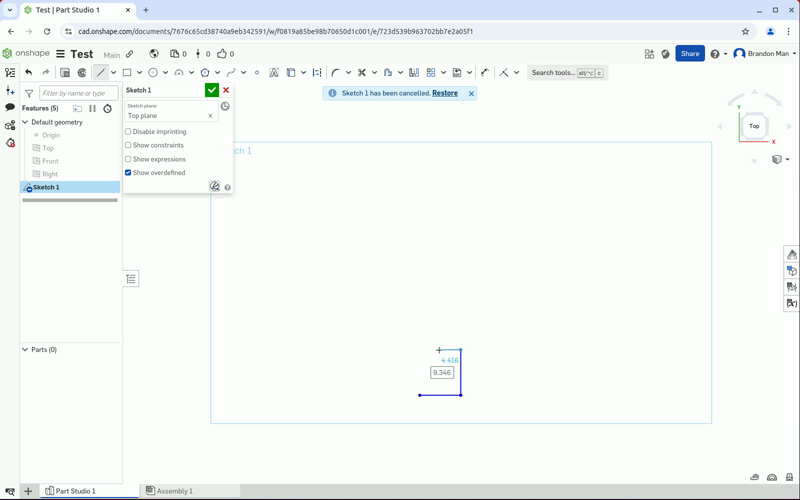
key_down(shift)
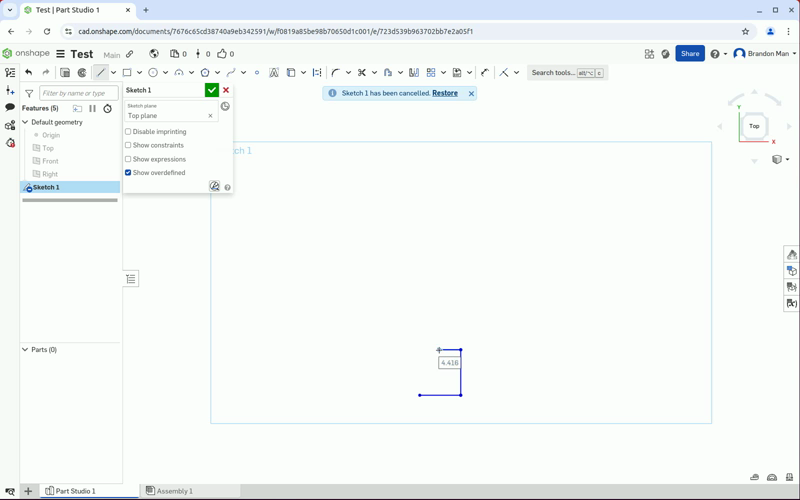
mouse_move(439, 253)
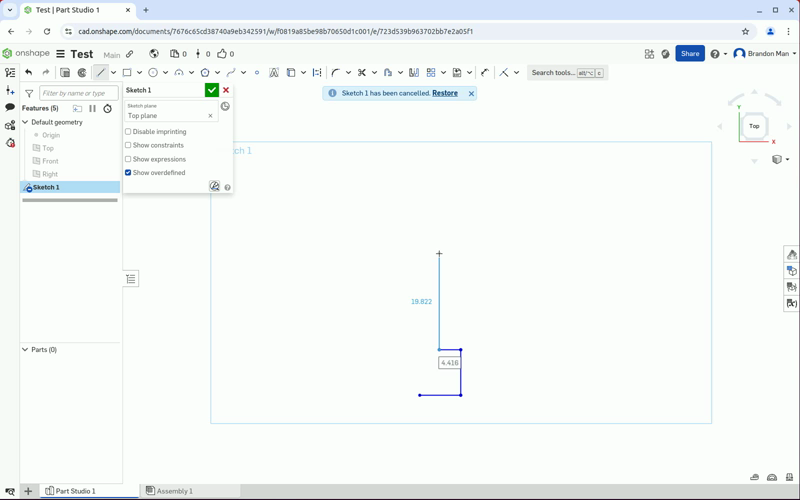
click(439, 253)
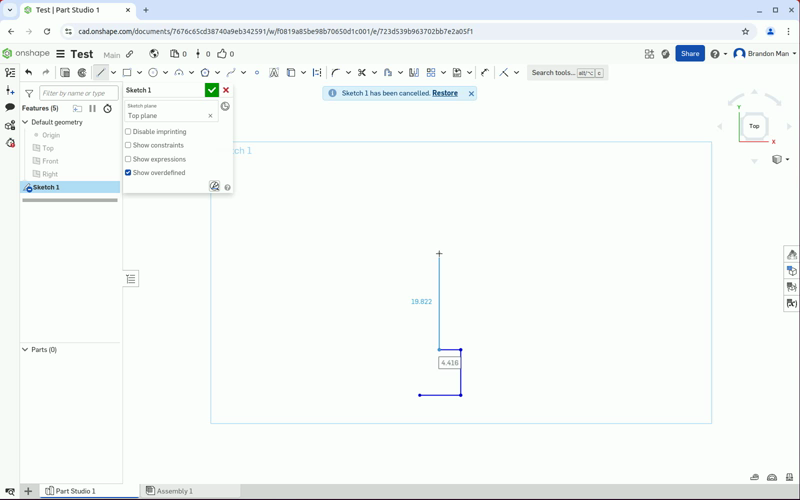
key_up(shift)
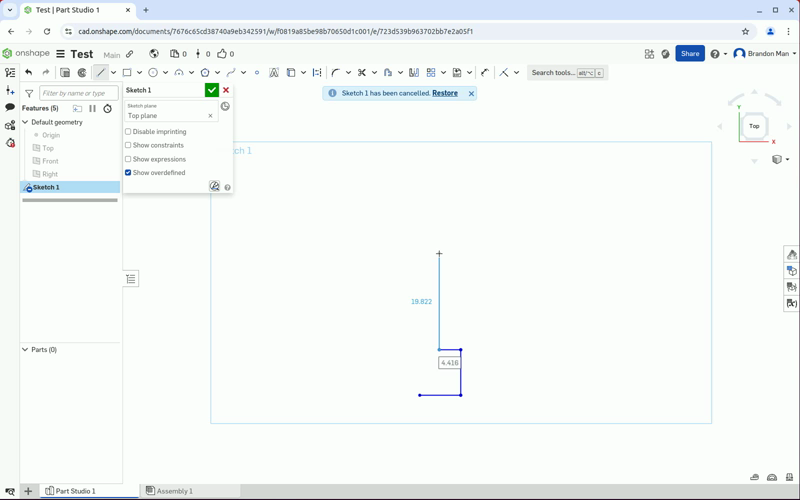
key_down(shift)
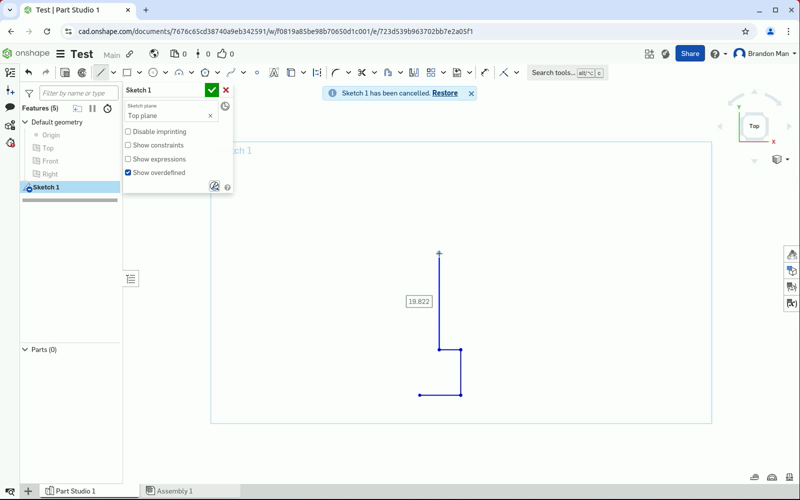
mouse_move(469, 253)
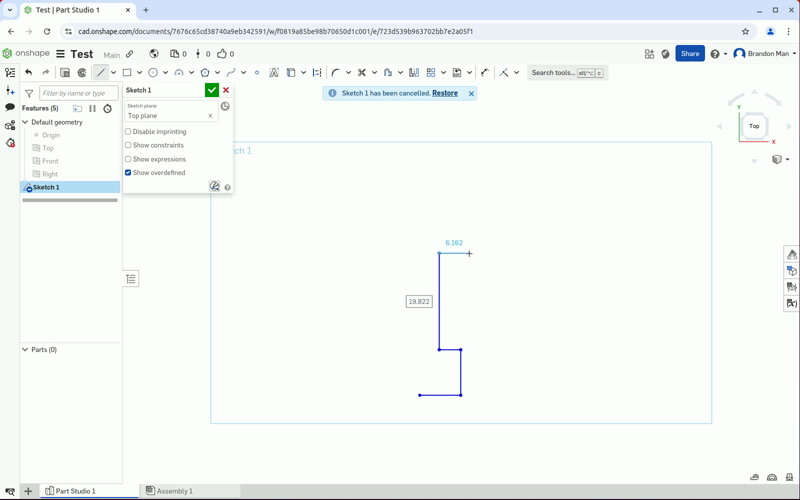
mouse_move(460, 253)
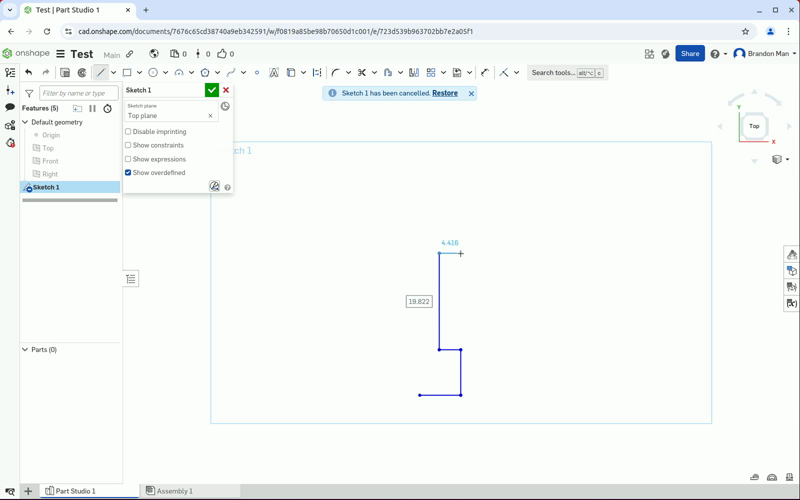
click(460, 253)
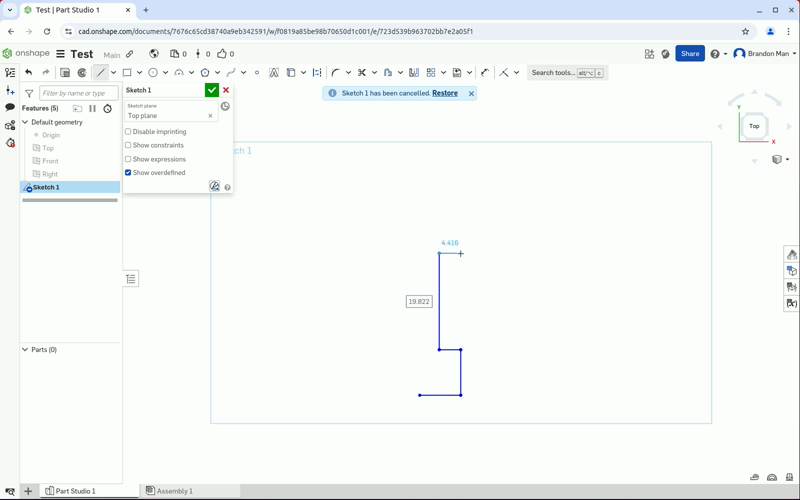
key_up(shift)
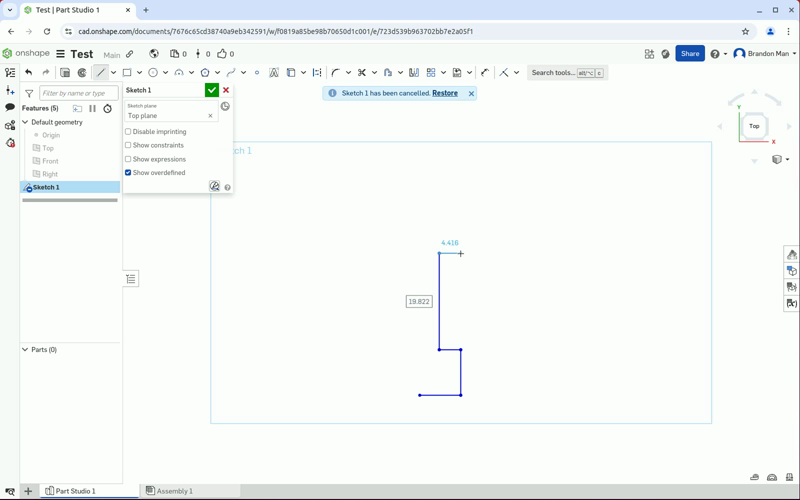
key_down(shift)
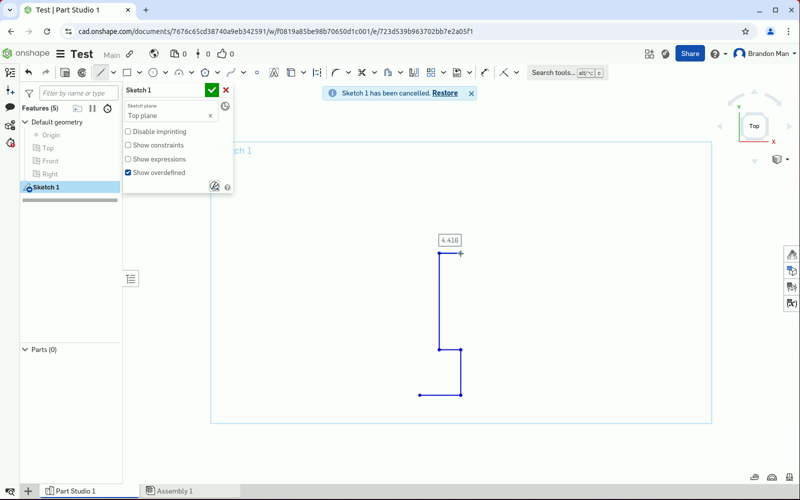
mouse_move(490, 253)
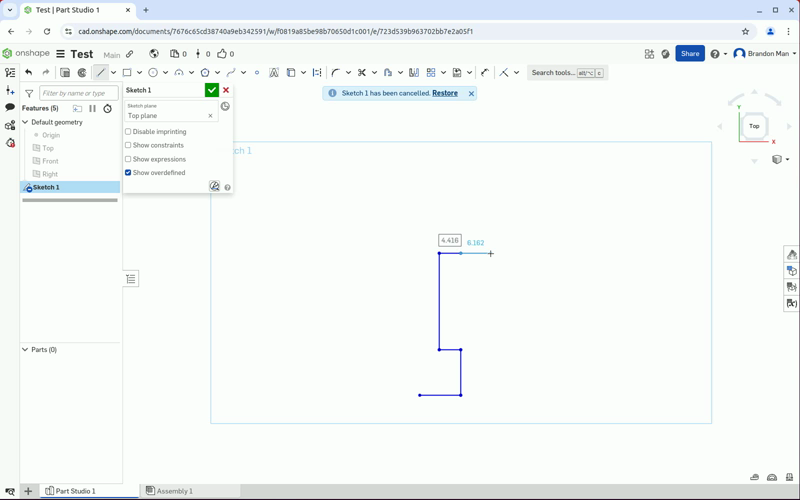
mouse_move(460, 240)
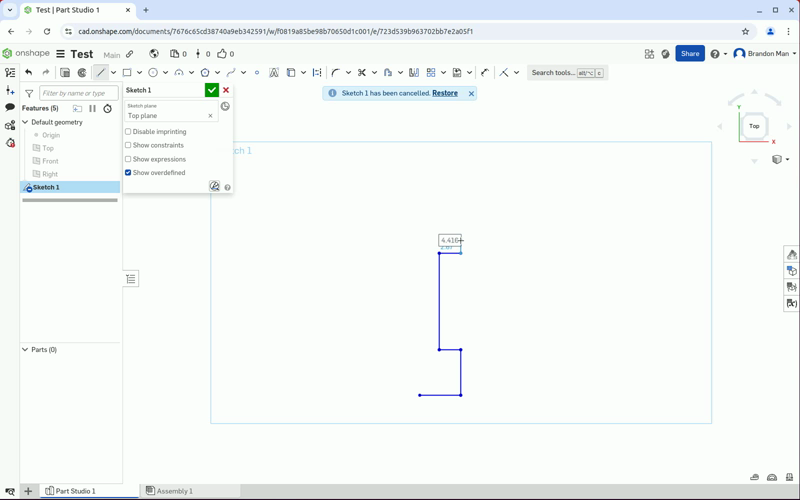
click(460, 240)
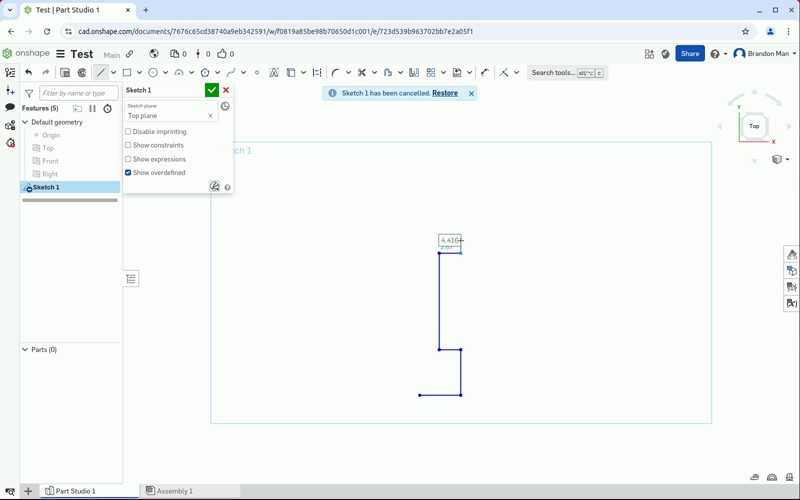
key_up(shift)
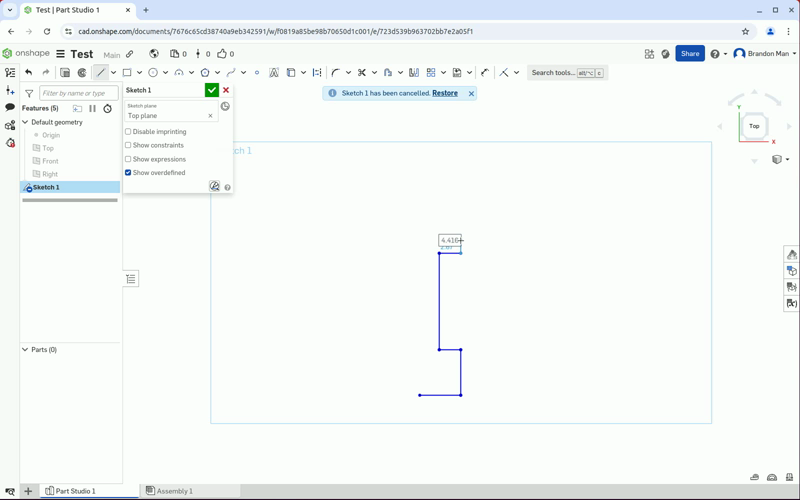
key_down(shift)
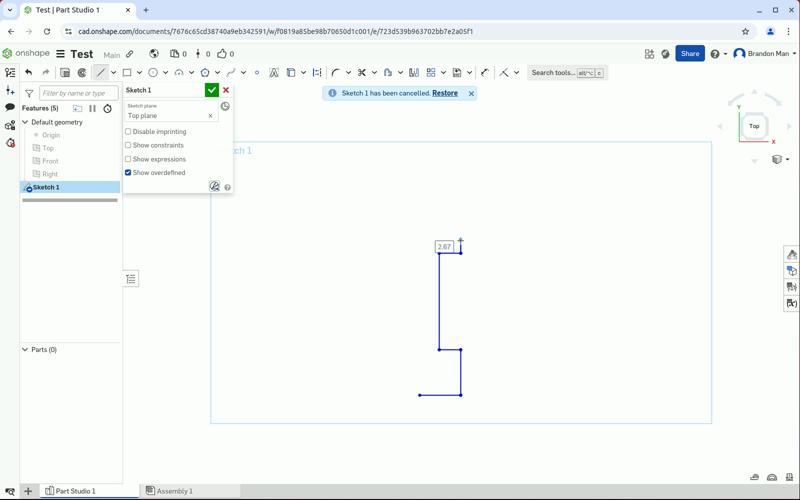
mouse_move(490, 240)
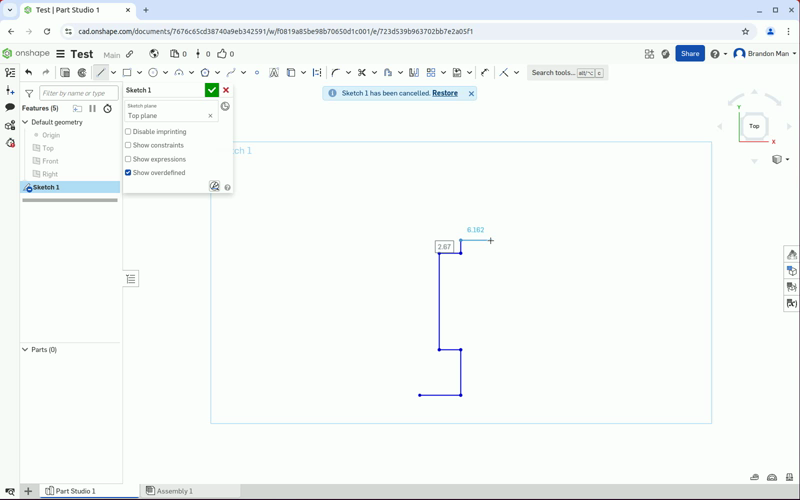
mouse_move(447, 240)
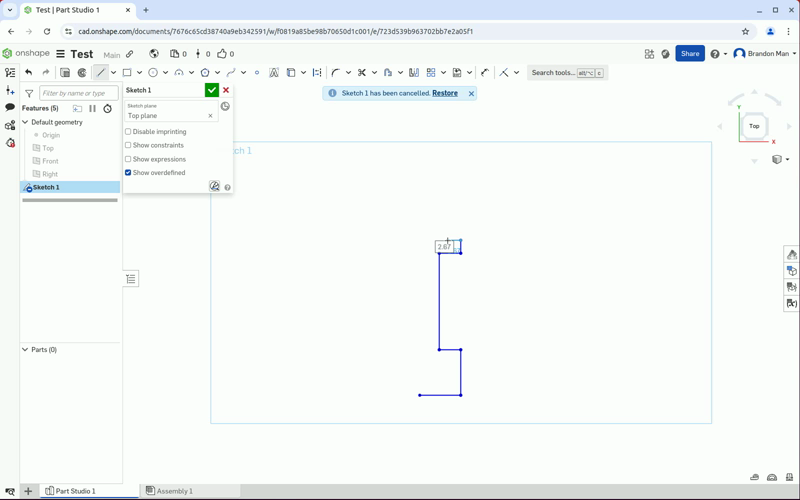
click(447, 240)
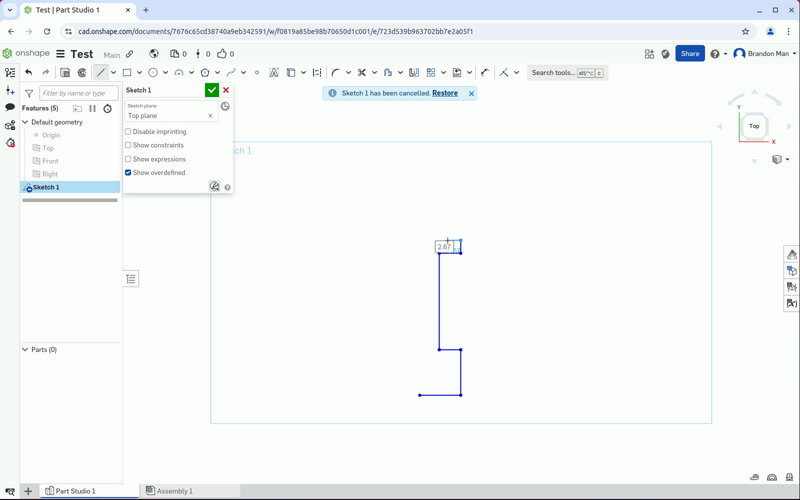
key_up(shift)
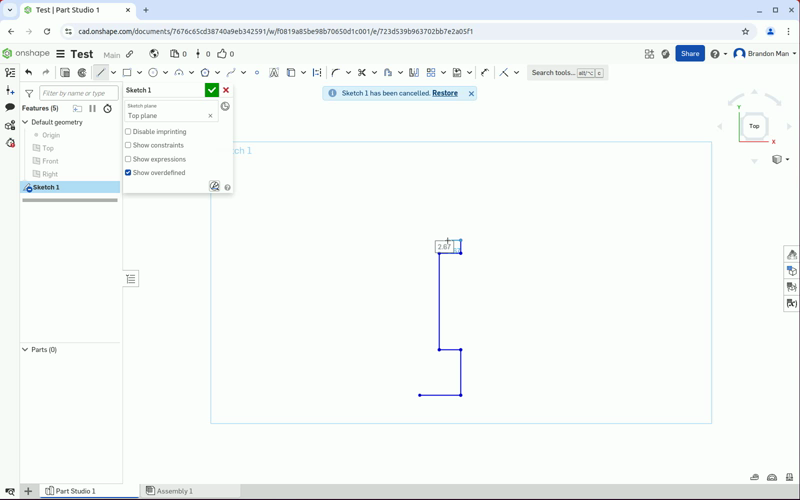
key_down(shift)
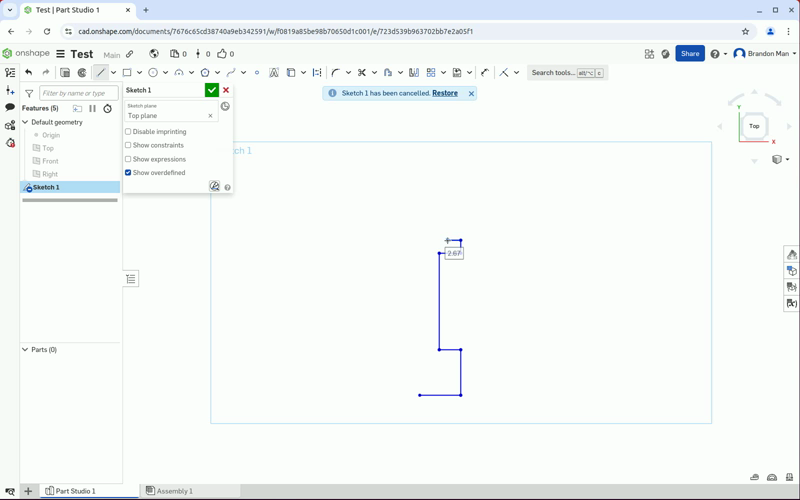
mouse_move(477, 240)
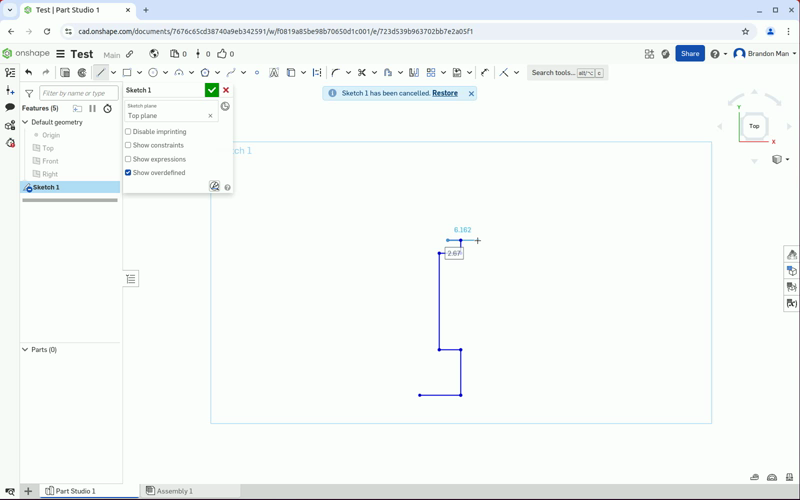
mouse_move(429, 246)
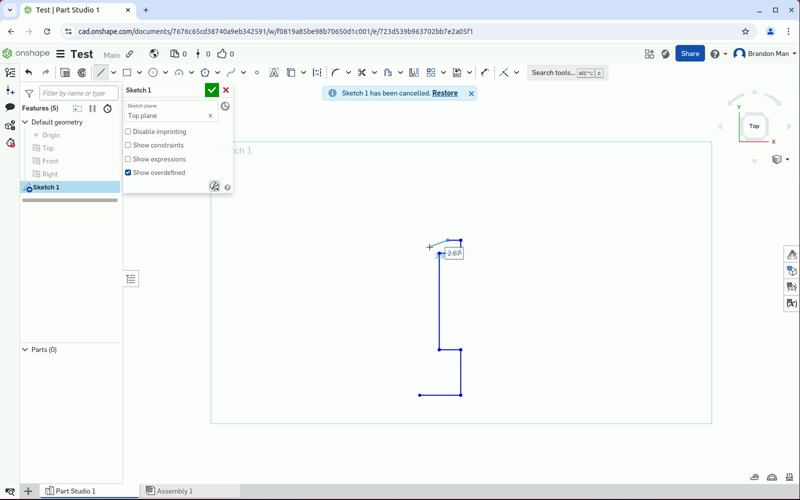
click(429, 246)
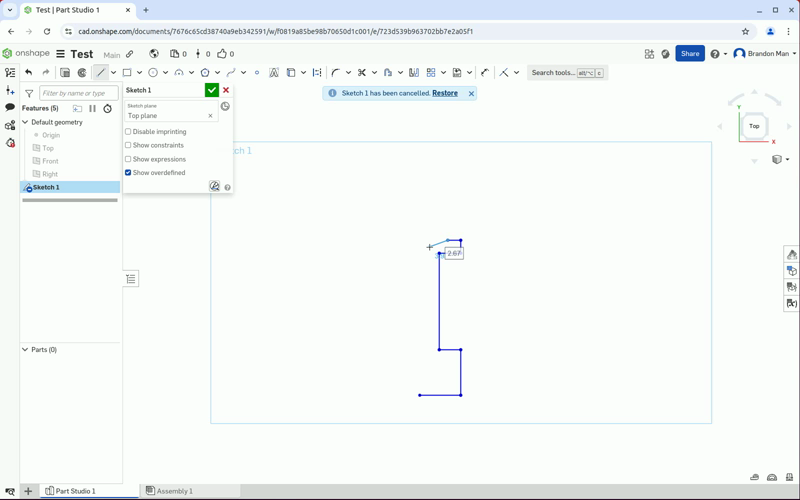
key_up(shift)
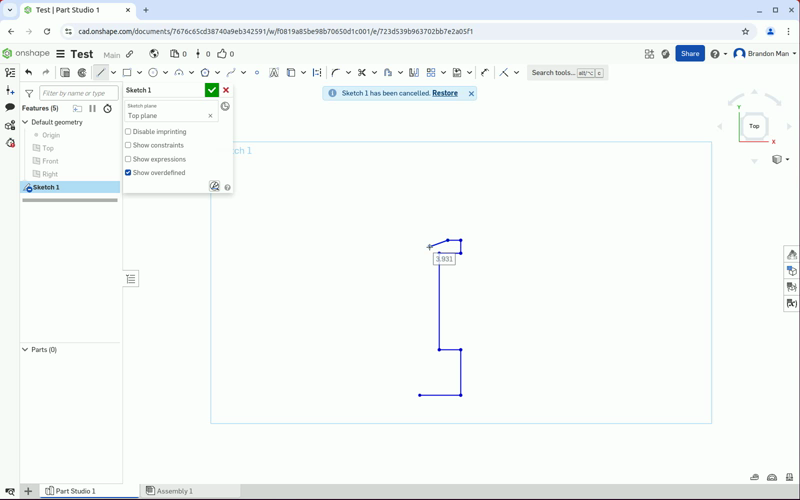
key_down(shift)
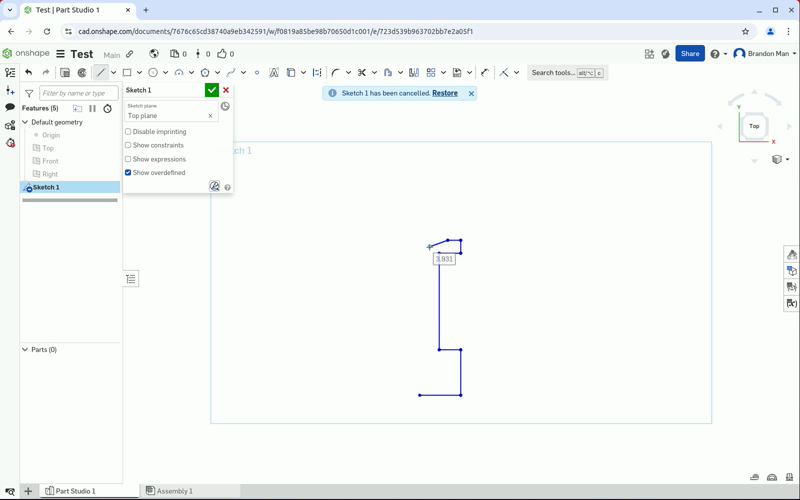
mouse_move(459, 246)
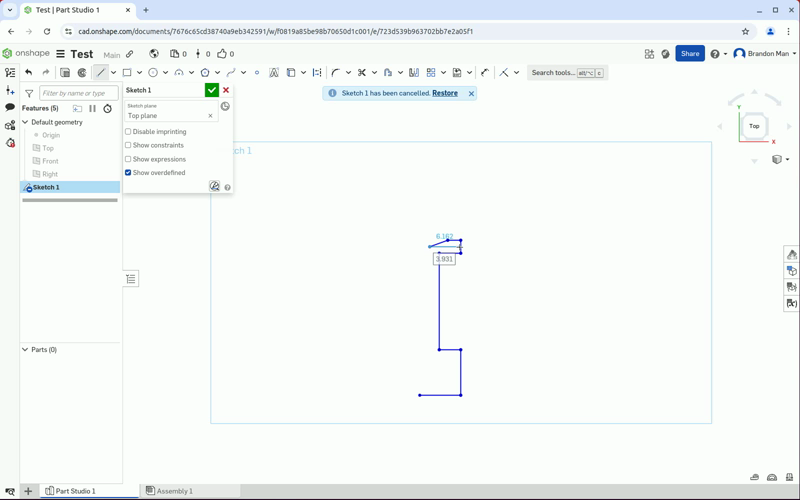
mouse_move(422, 266)
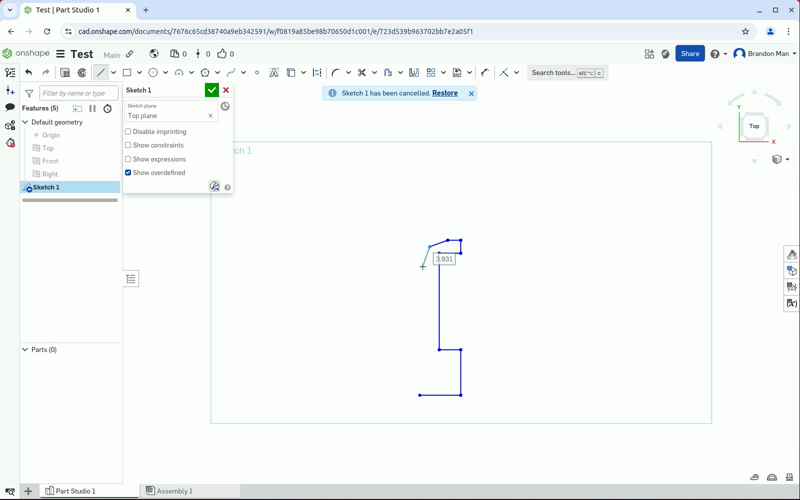
click(422, 266)
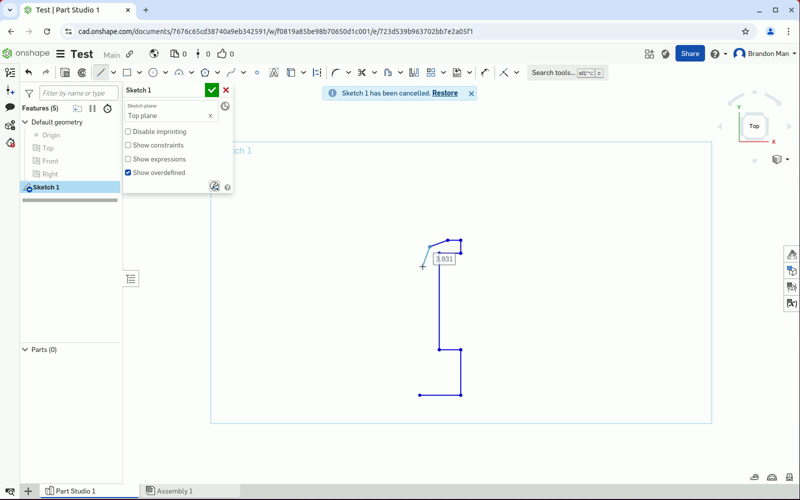
key_up(shift)
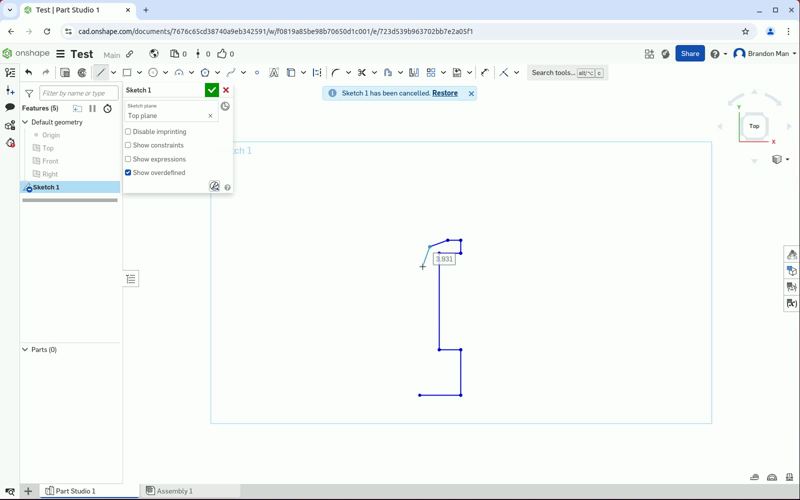
key_down(shift)
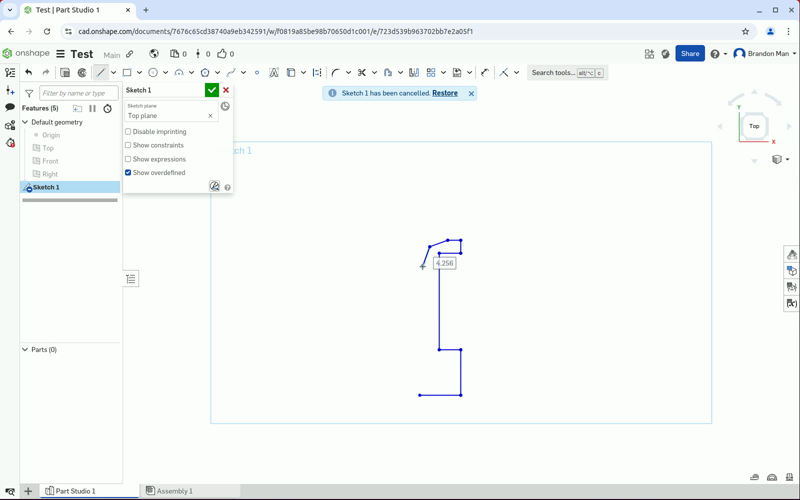
mouse_move(453, 266)
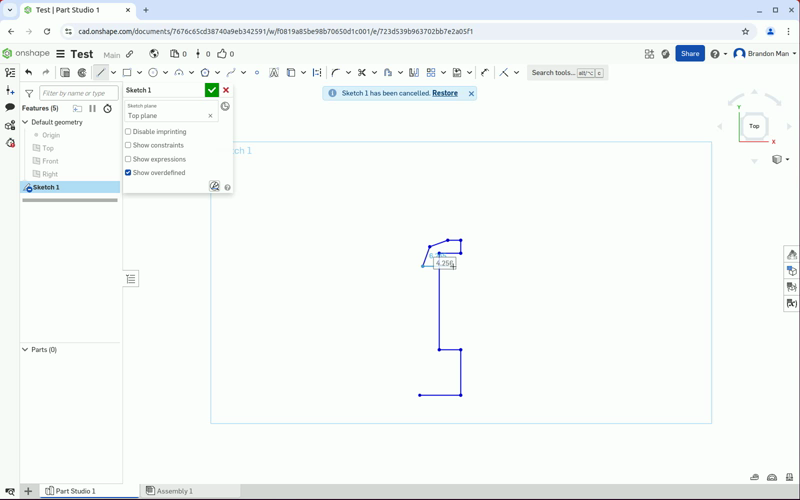
mouse_move(431, 308)
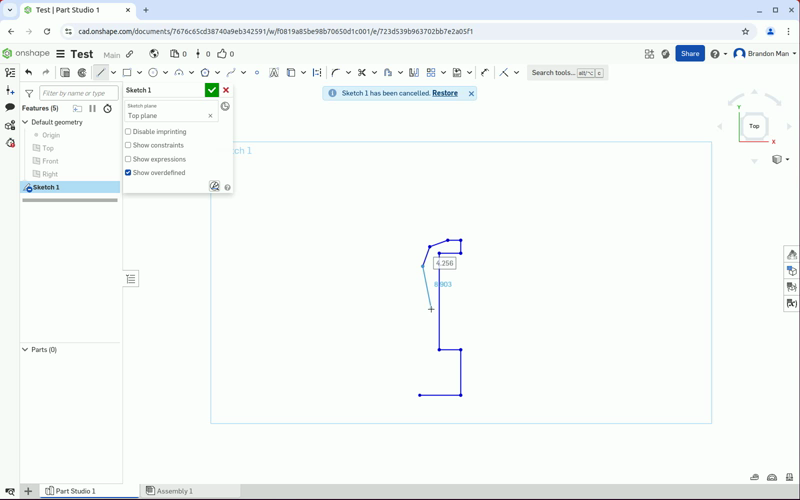
click(431, 308)
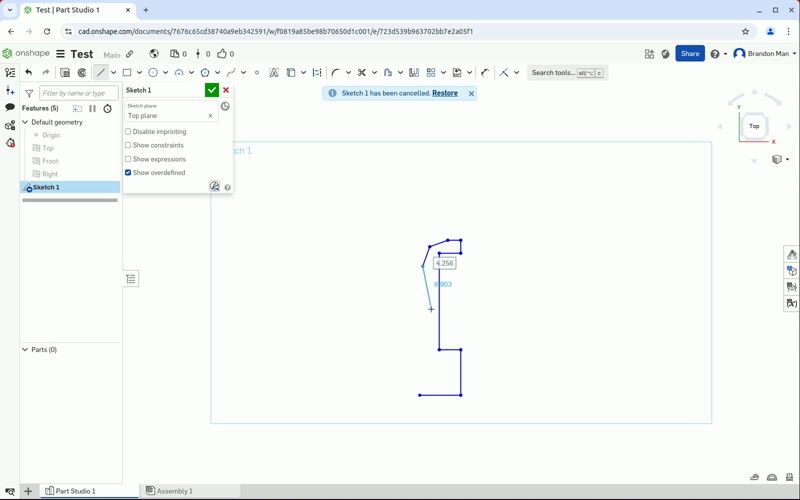
key_up(shift)
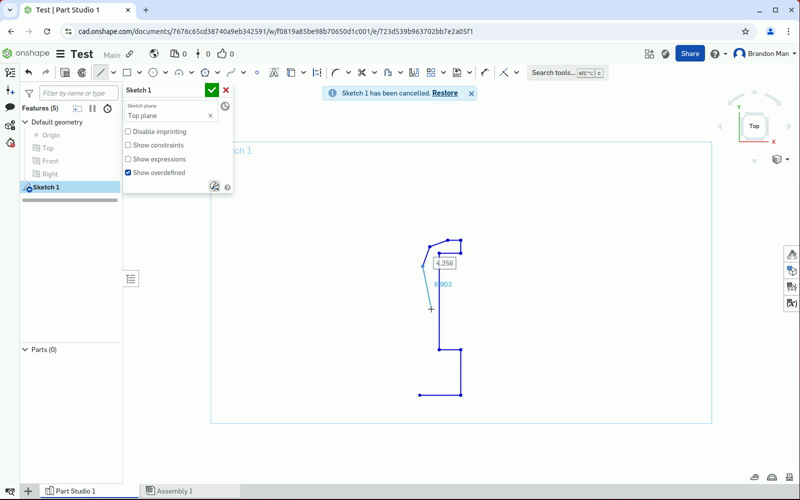
key_down(shift)
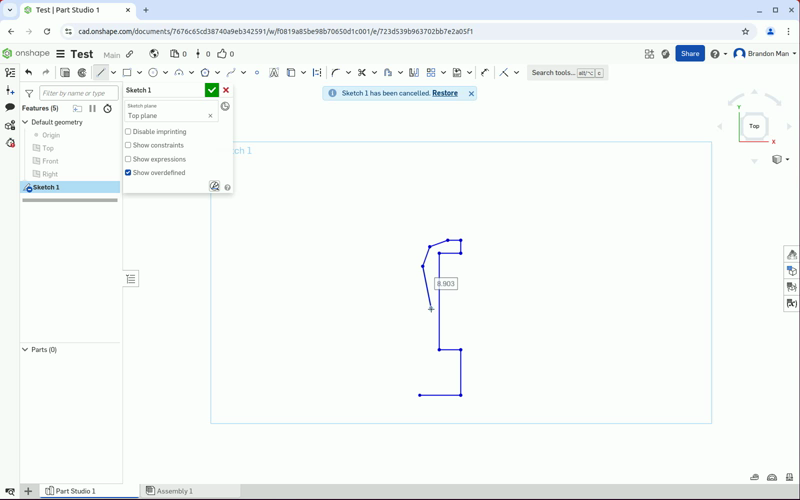
mouse_move(461, 308)
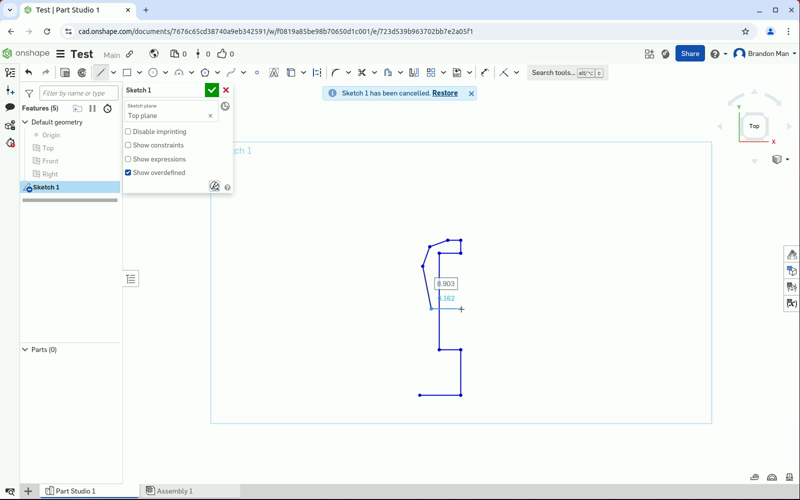
mouse_move(419, 349)
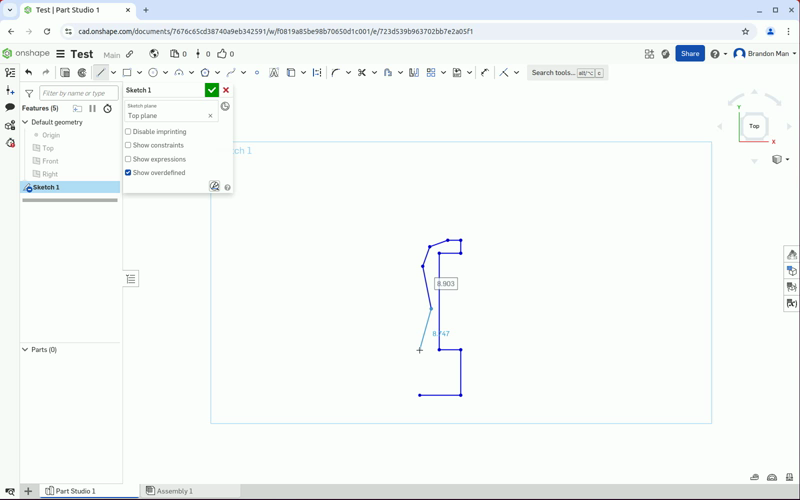
click(419, 349)
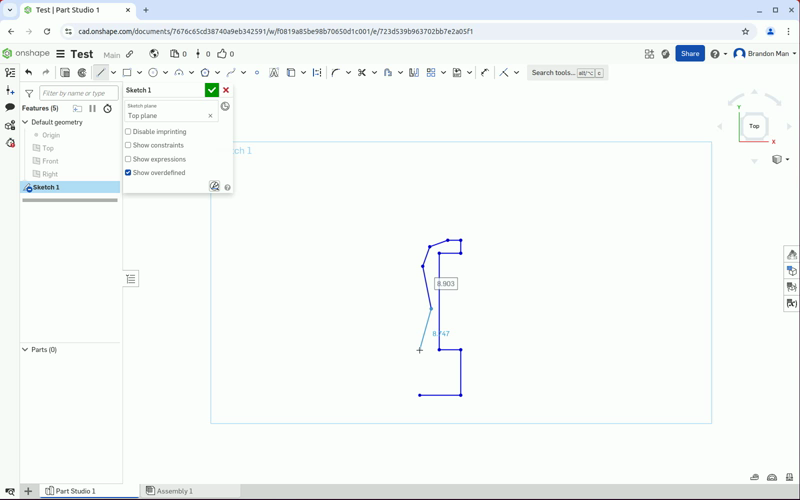
key_up(shift)
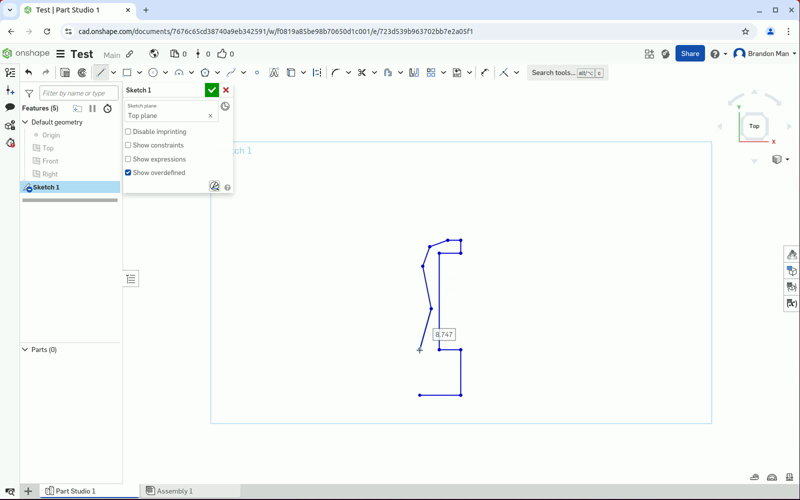
mouse_move(449, 349)
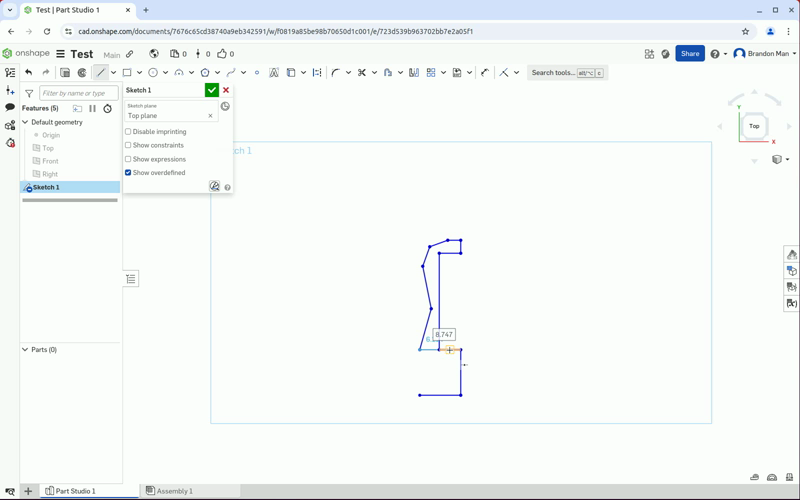
key_down(shift)
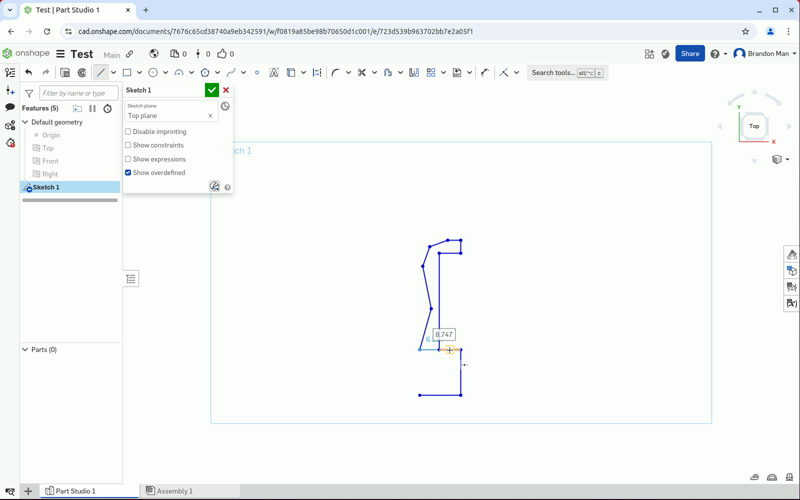
mouse_move(419, 395)
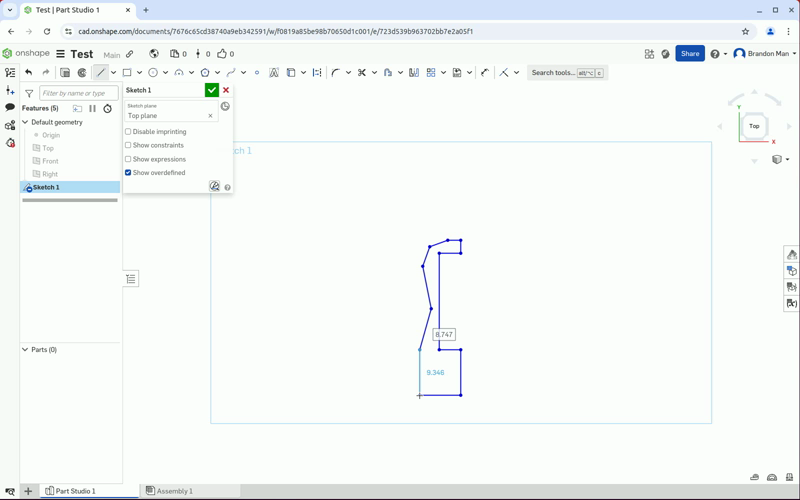
key_up(shift)
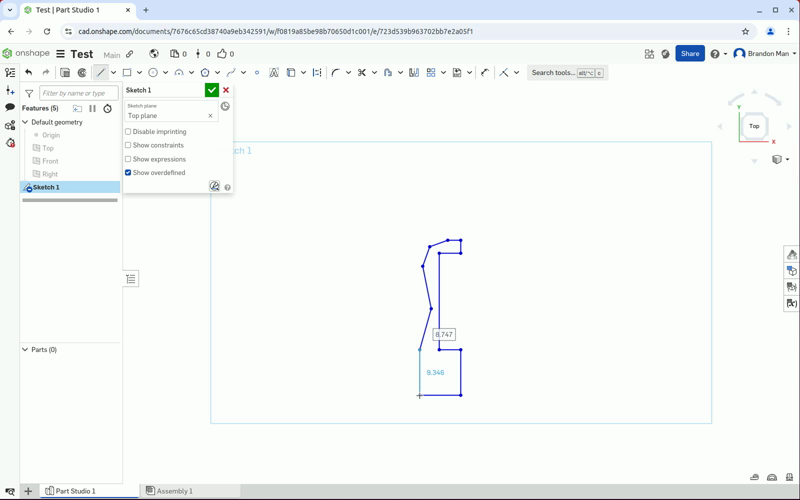
click(419, 395)
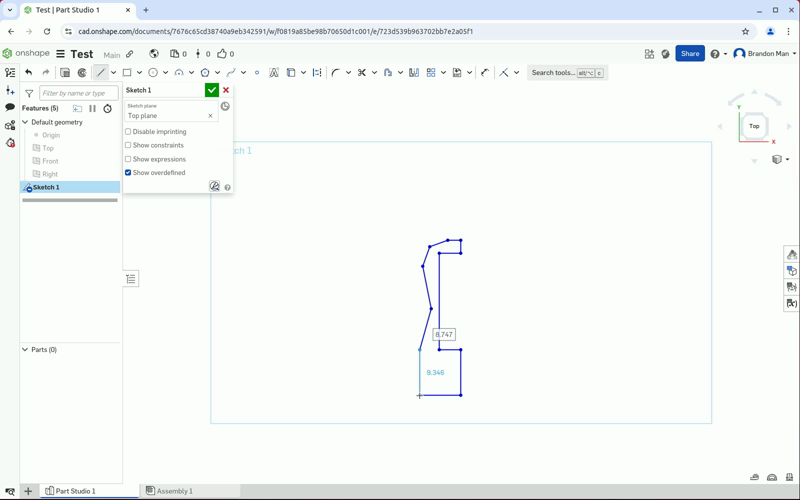
key(esc)
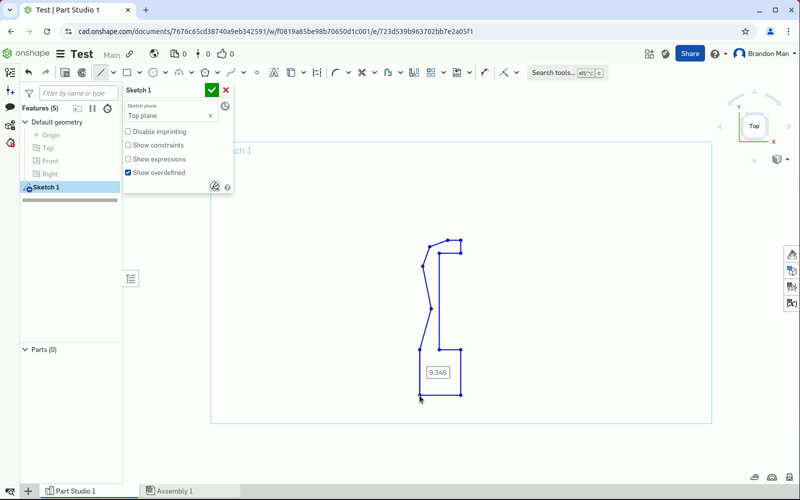
mouse_move(422, 392)
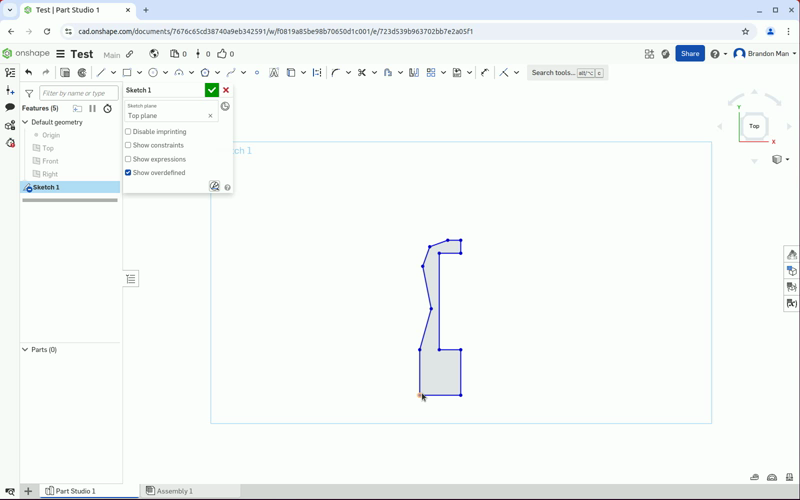
click(422, 392)
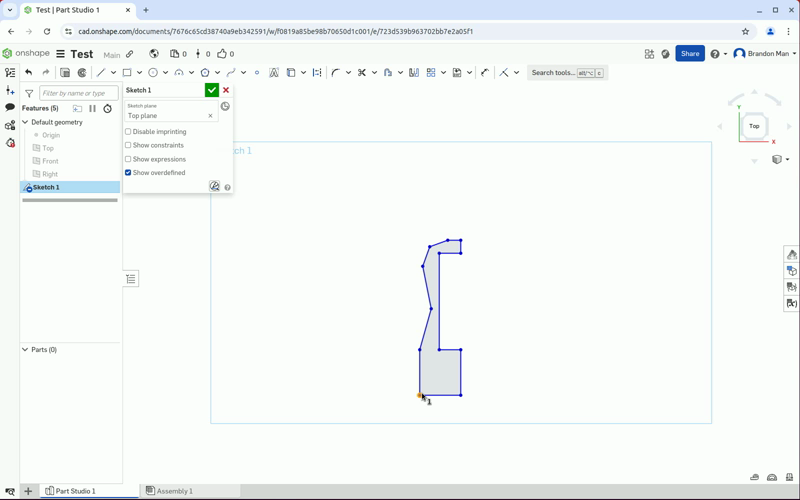
mouse_move(73, 352)
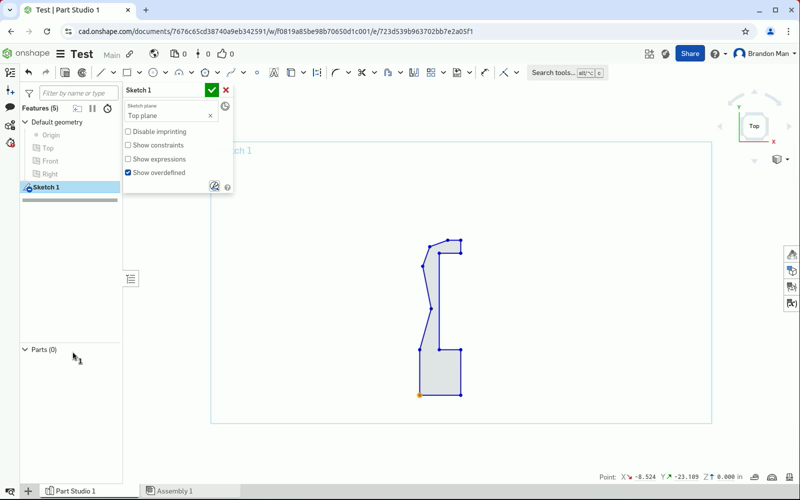
key(shift+y)
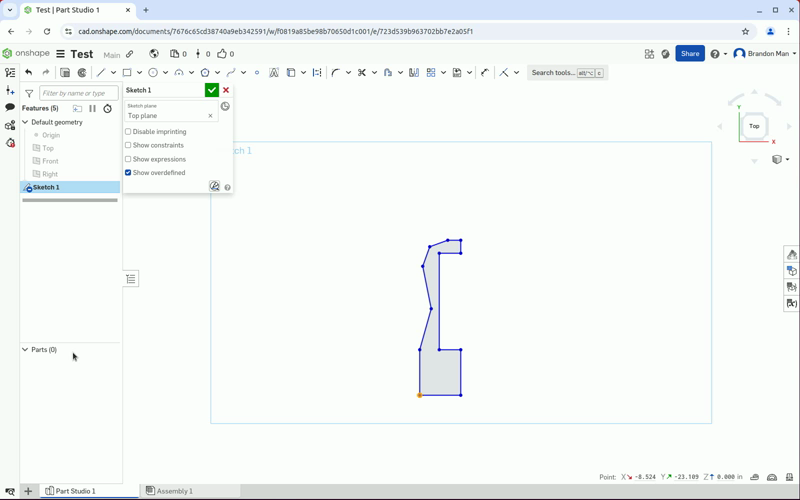
key(shift+e)
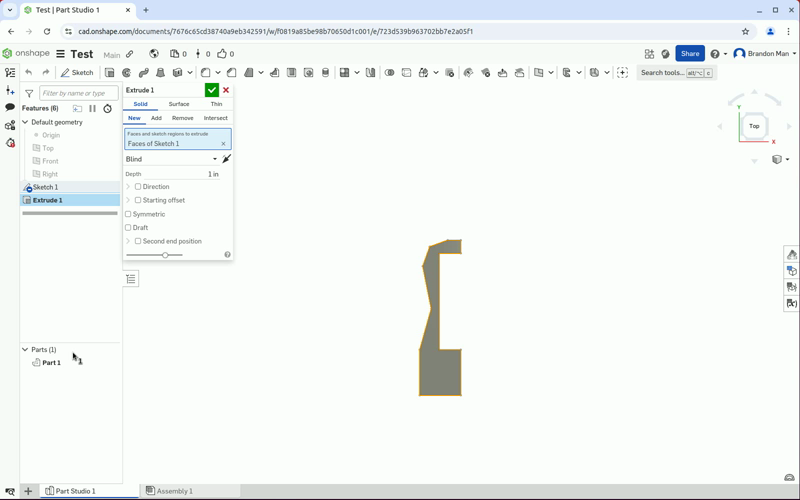
mouse_move(143, 106)
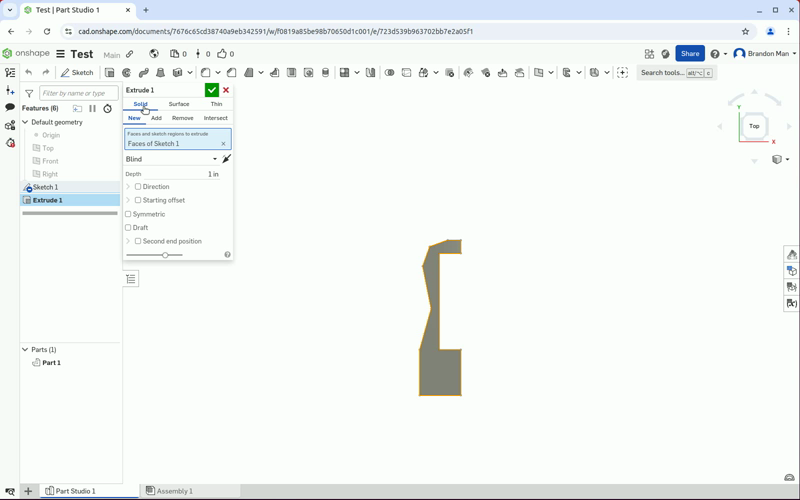
click(143, 106)
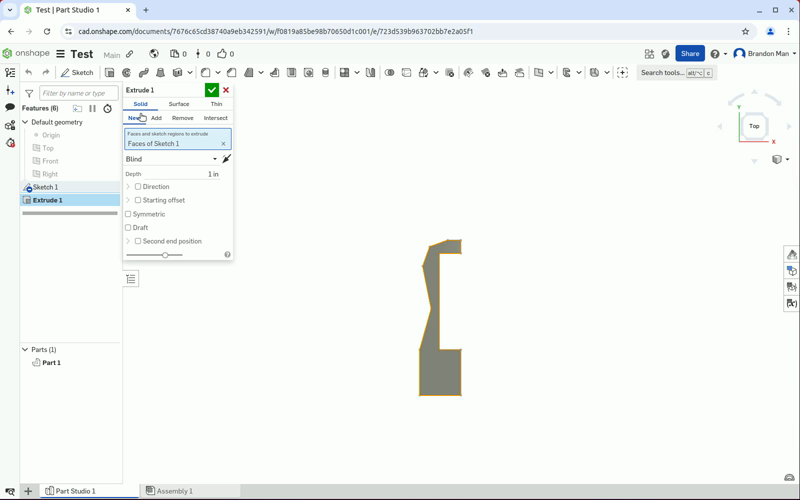
mouse_move(137, 120)
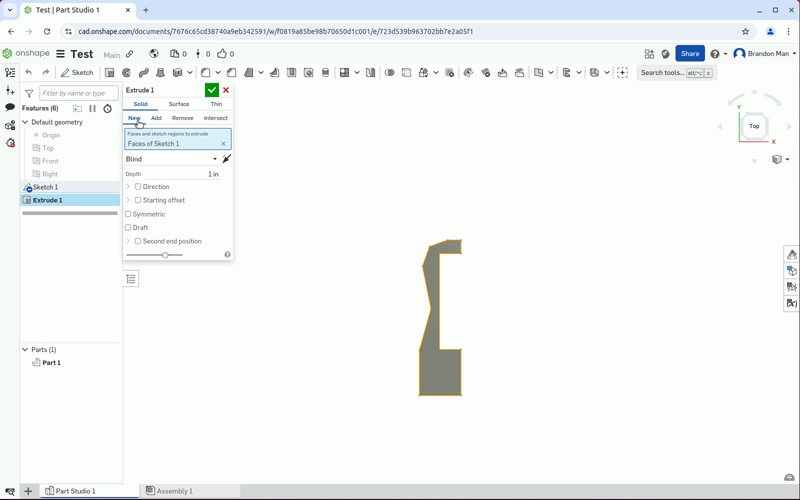
click(137, 120)
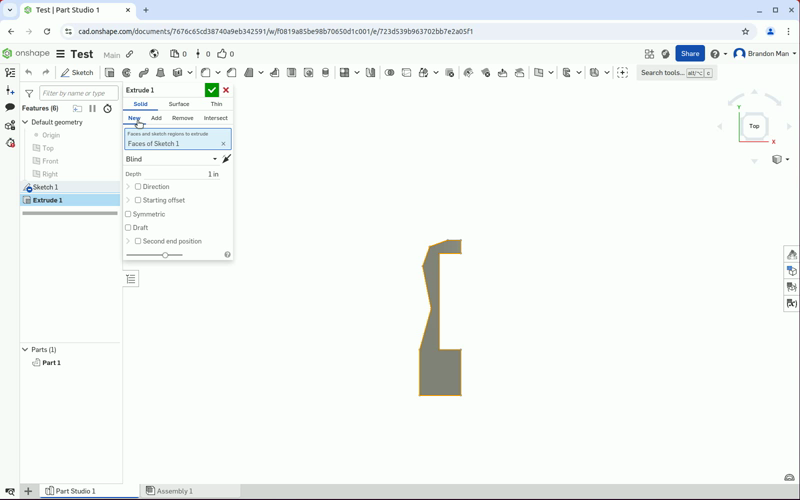
key(tab, 4)
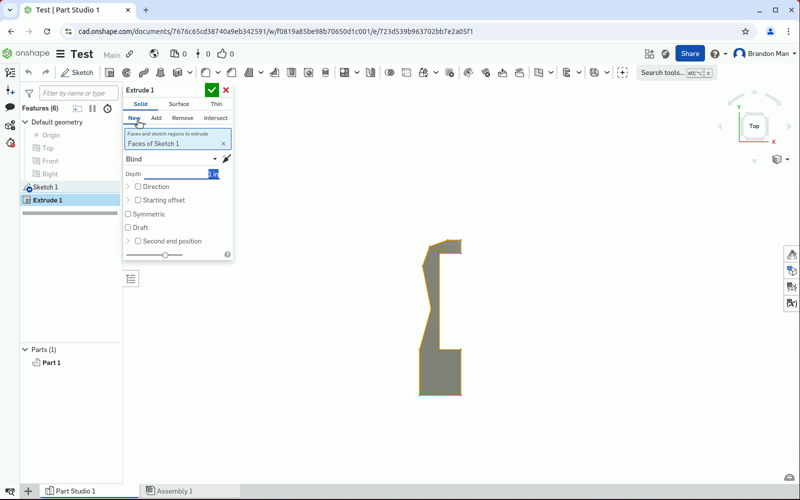
text(0.241)
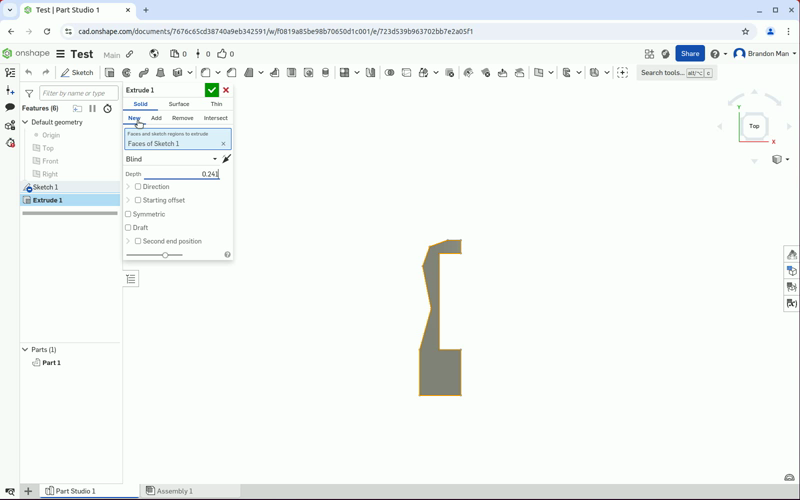
key(enter)
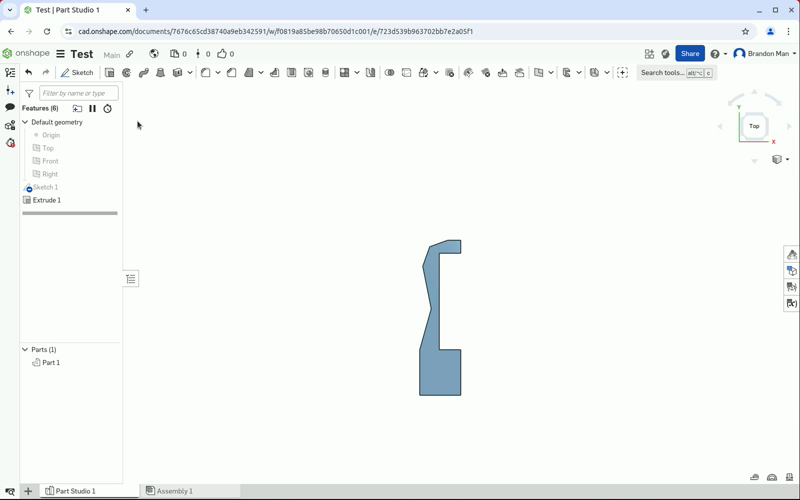
key(shift+h)
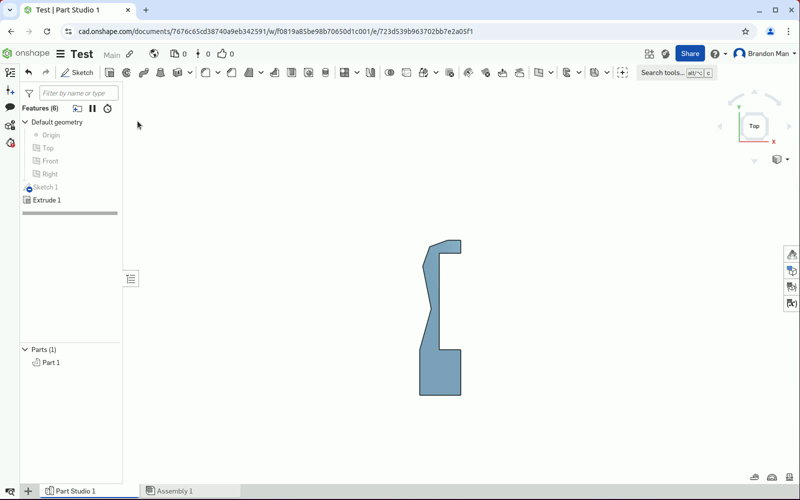
key(shift+h)
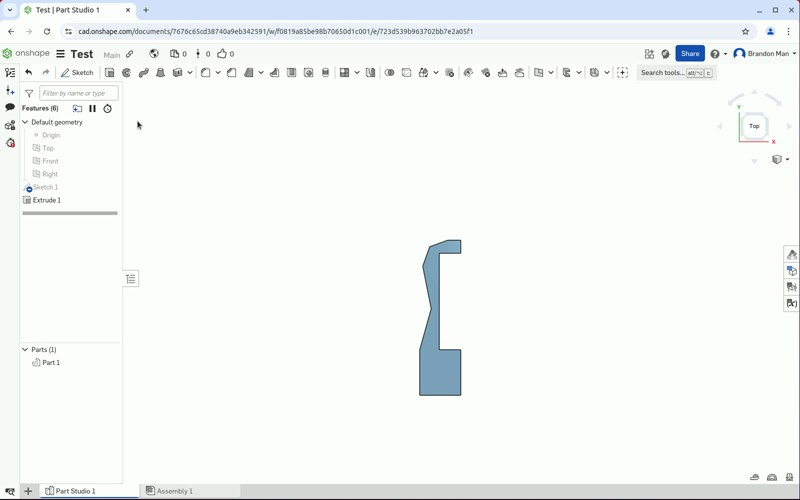
mouse_move(73, 189)
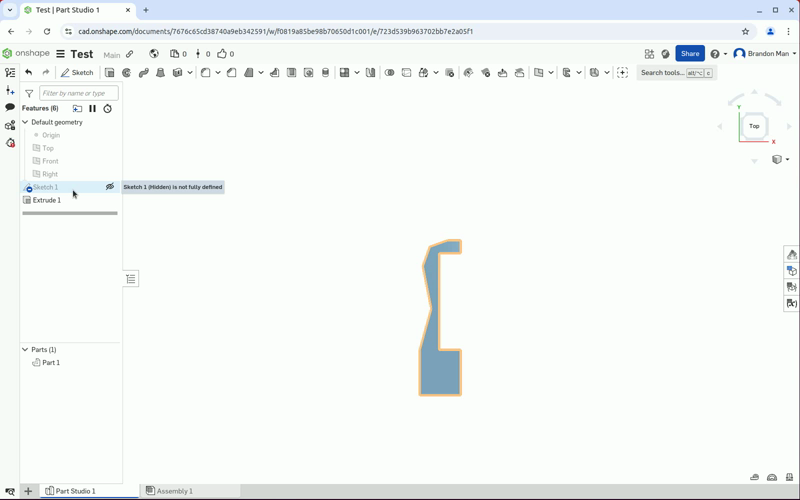
click(73, 189)
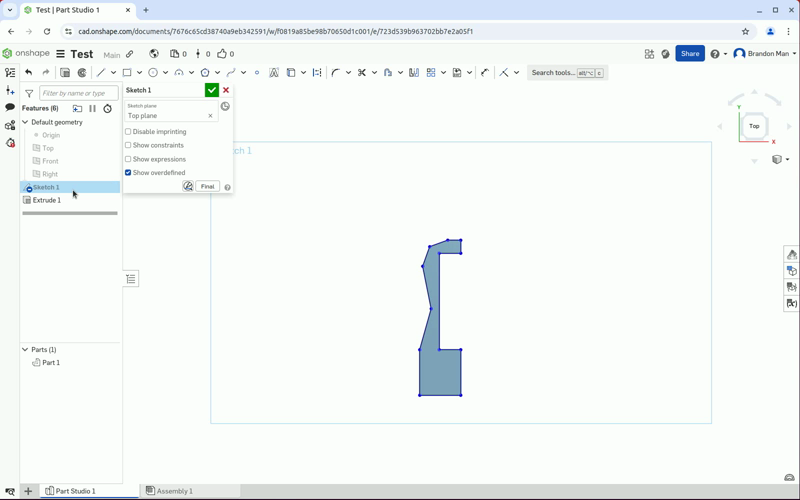
mouse_move(229, 92)
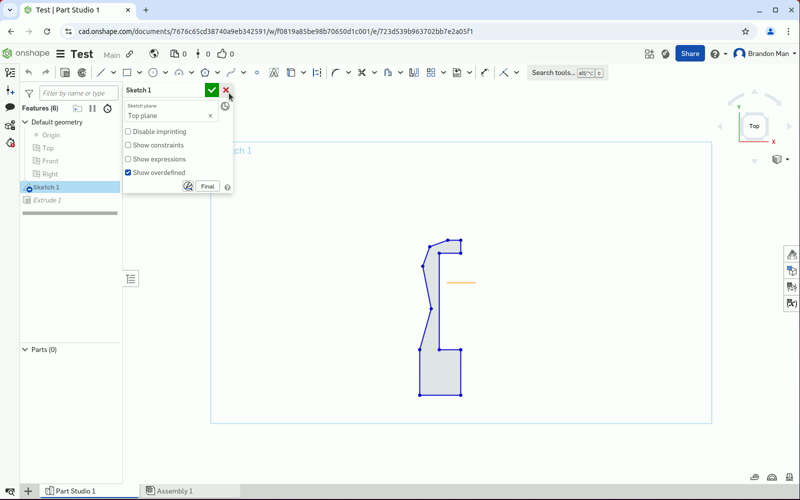
click(229, 92)
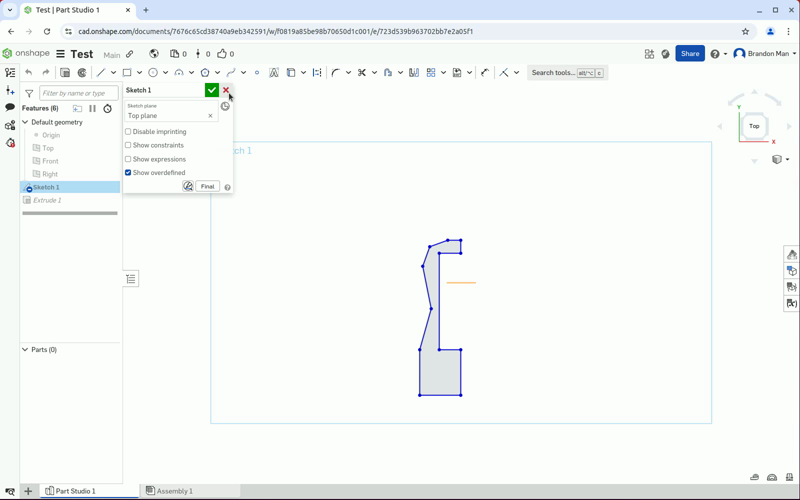
key(shift+s)
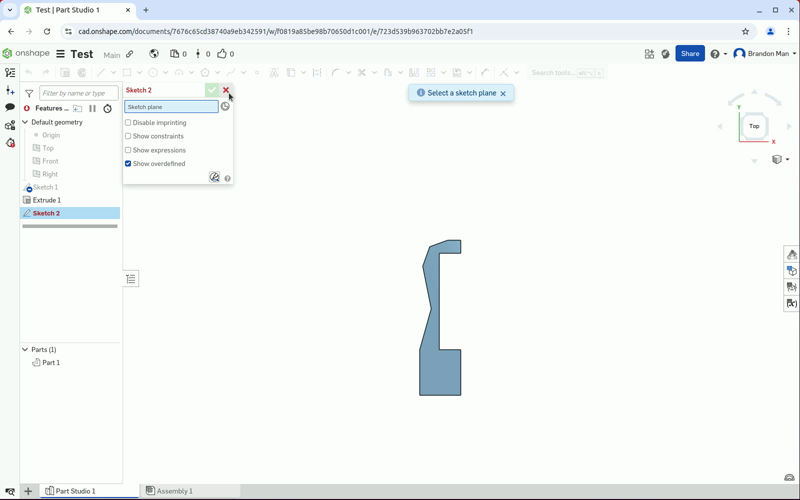
mouse_move(73, 150)
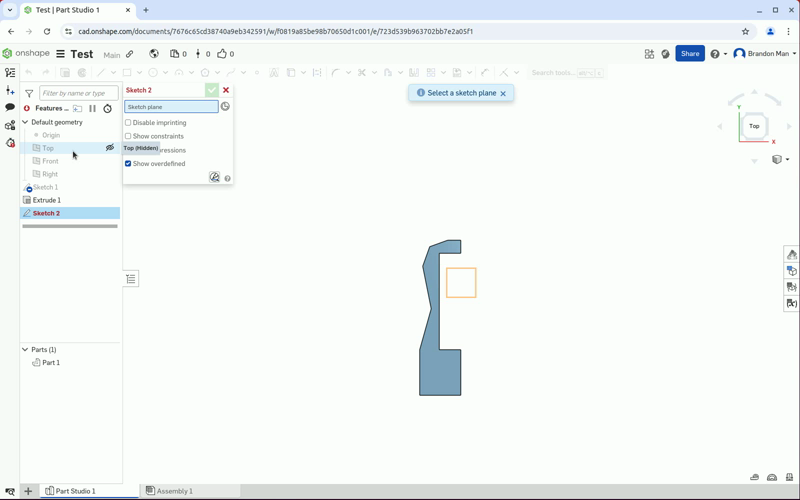
click(73, 150)
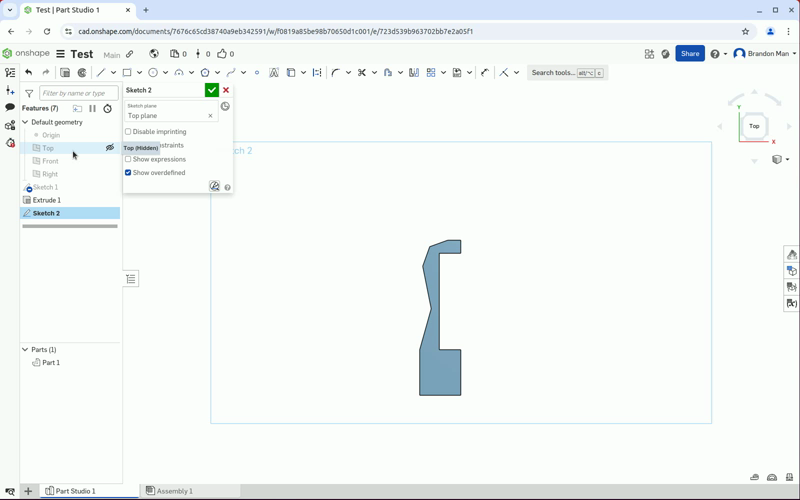
mouse_move(73, 352)
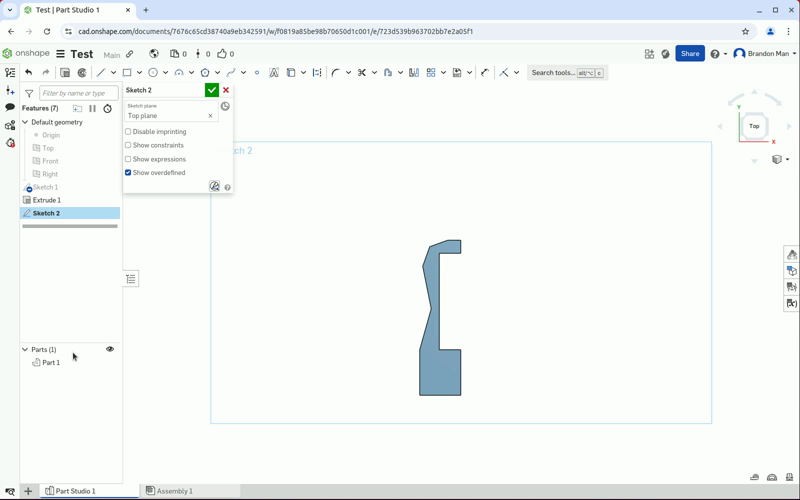
key(y)
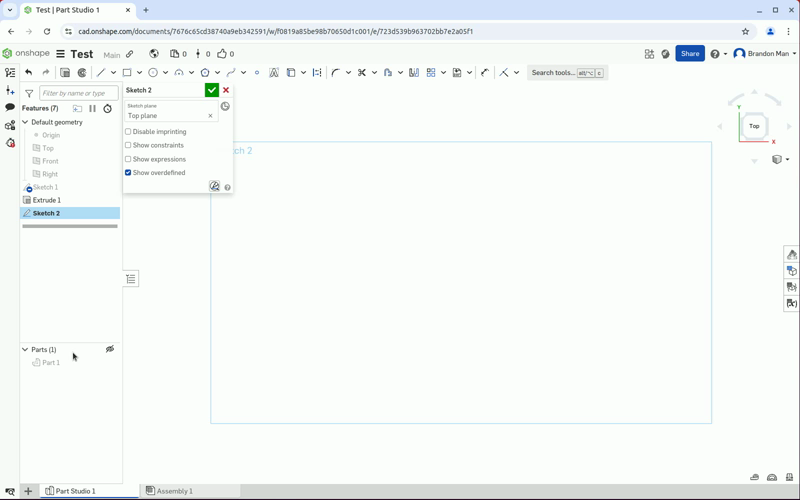
key(l)
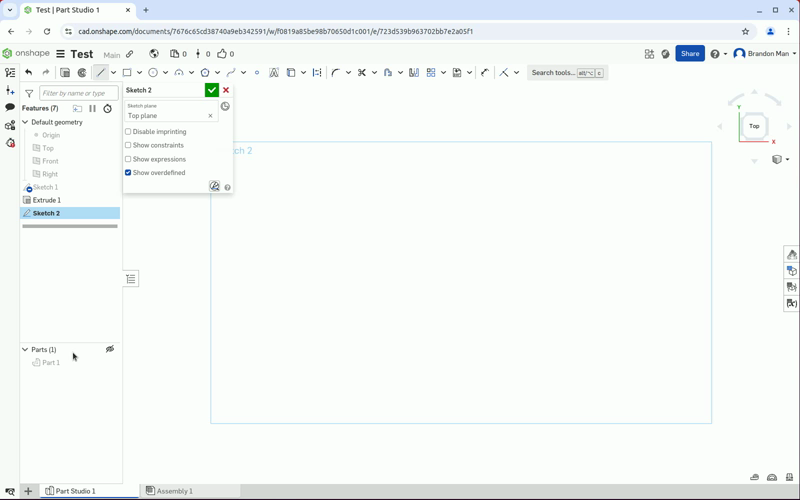
key_down(shift)
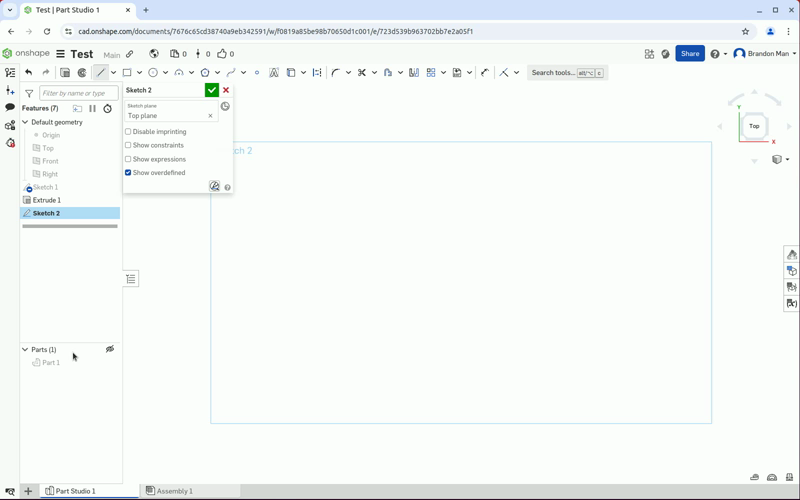
mouse_move(460, 395)
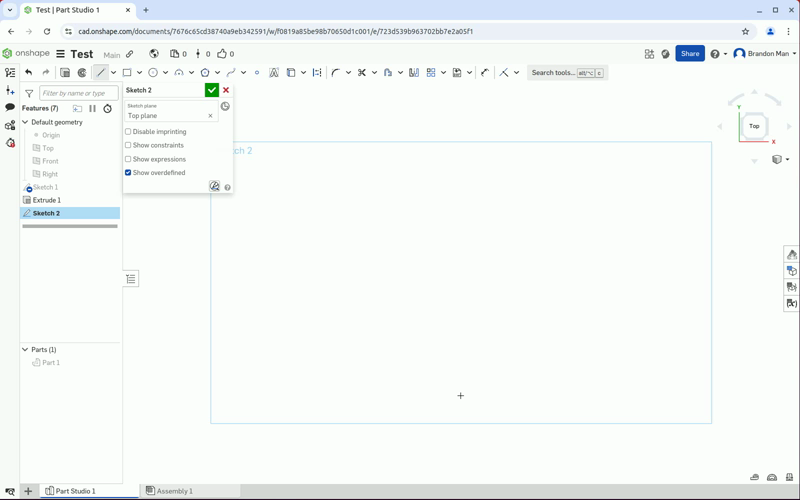
click(460, 395)
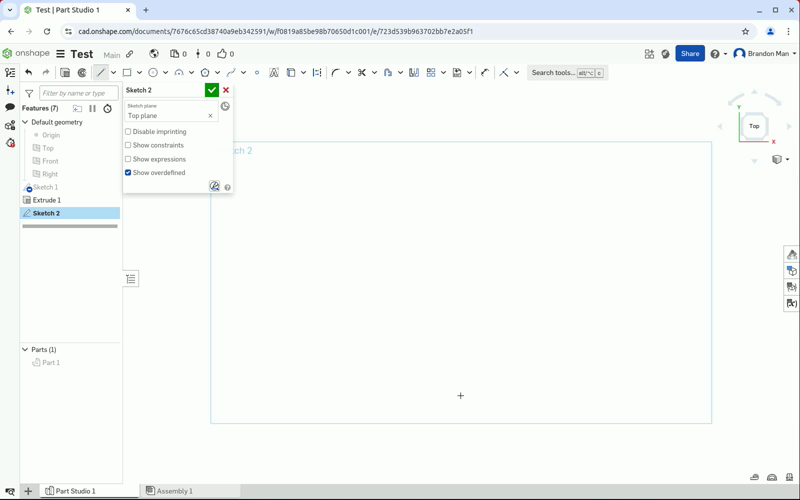
key_up(shift)
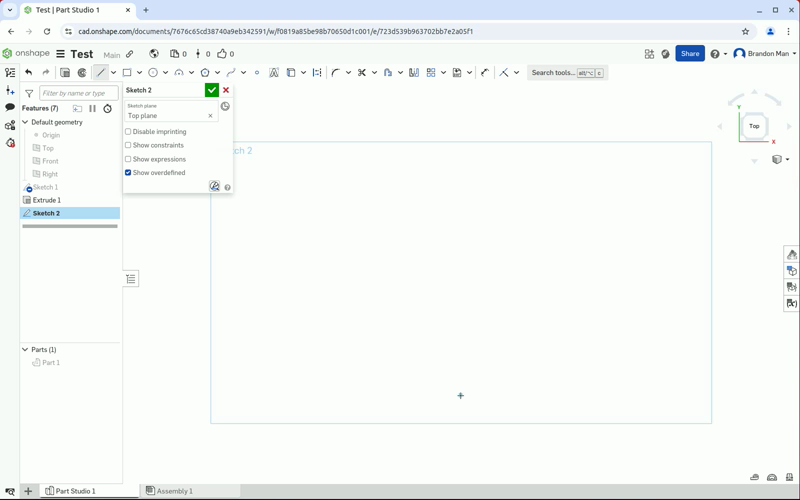
key_down(shift)
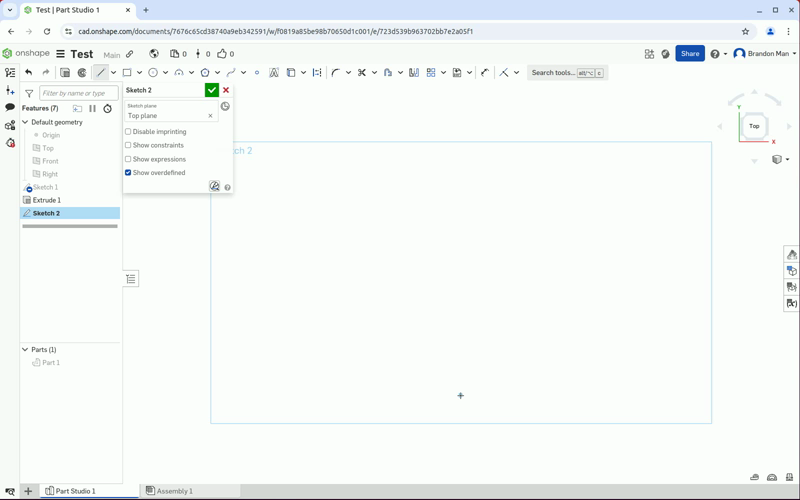
mouse_move(490, 395)
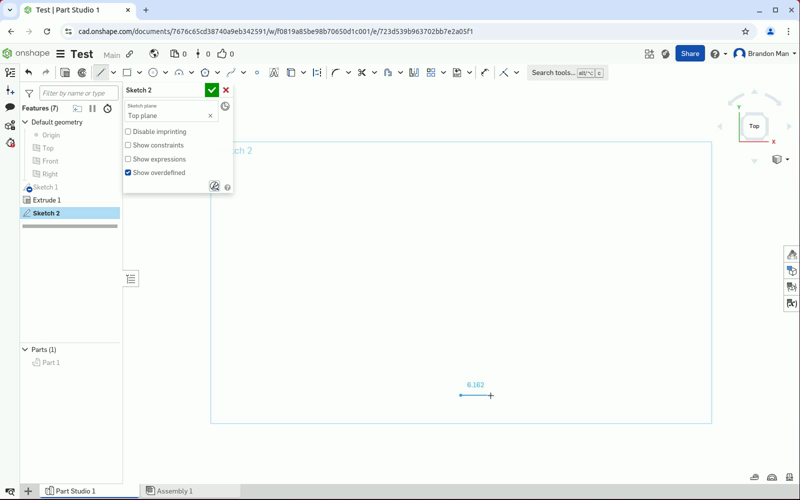
mouse_move(501, 395)
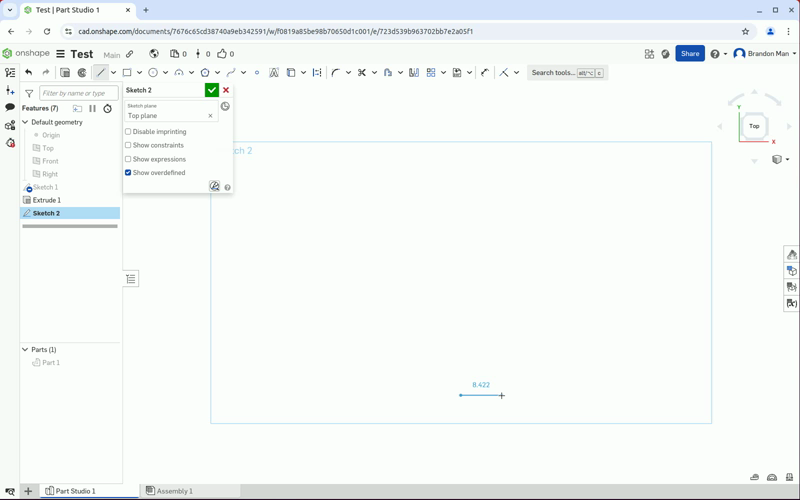
click(501, 395)
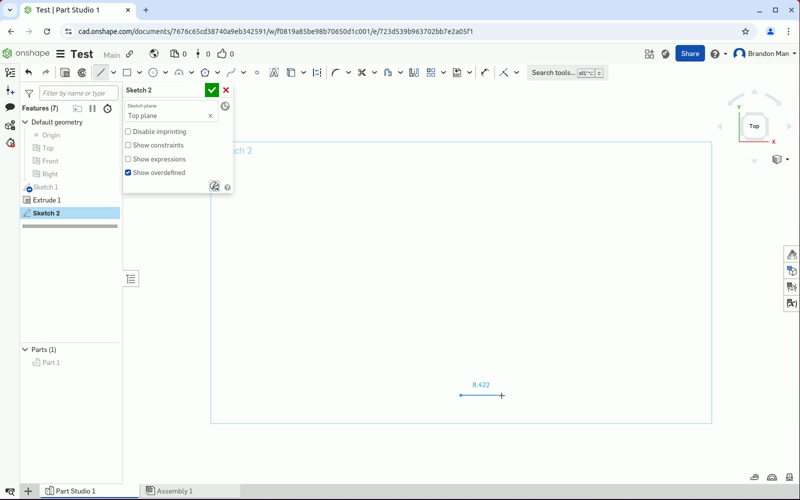
key_up(shift)
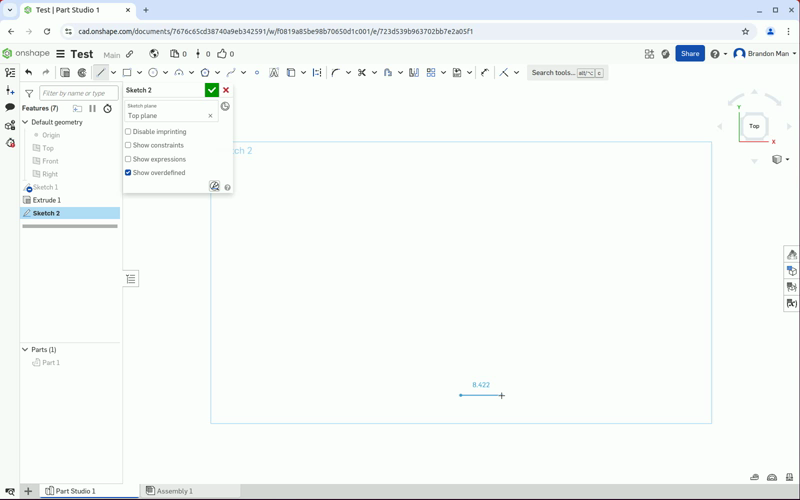
key_down(shift)
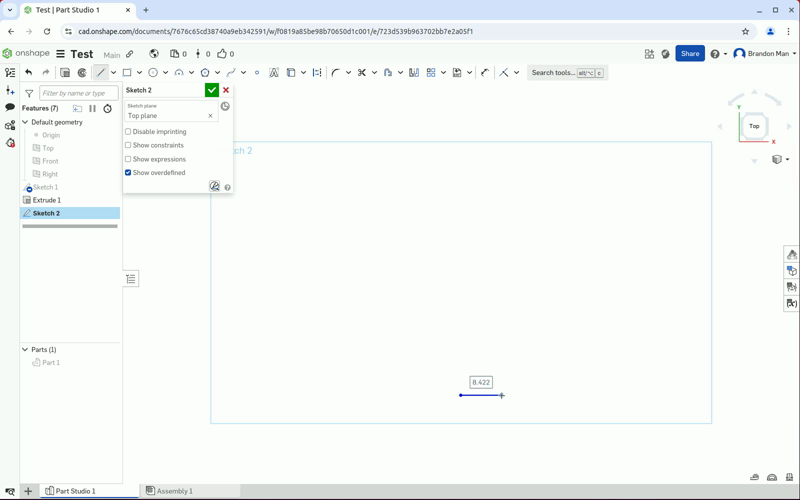
mouse_move(531, 395)
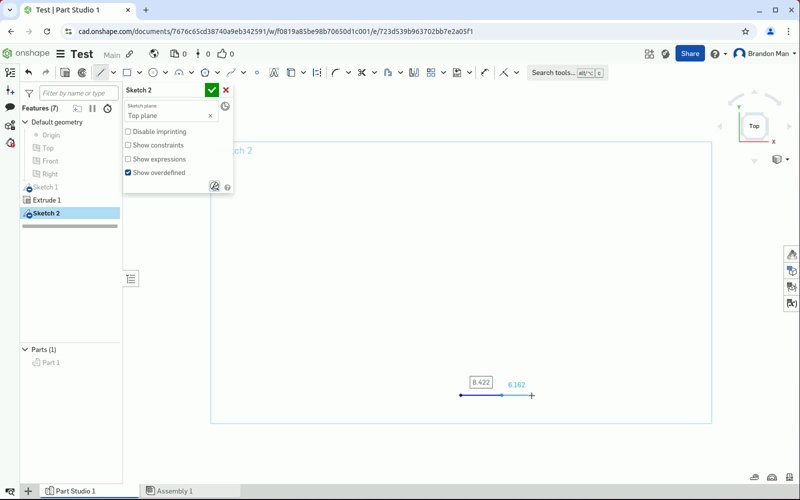
mouse_move(501, 349)
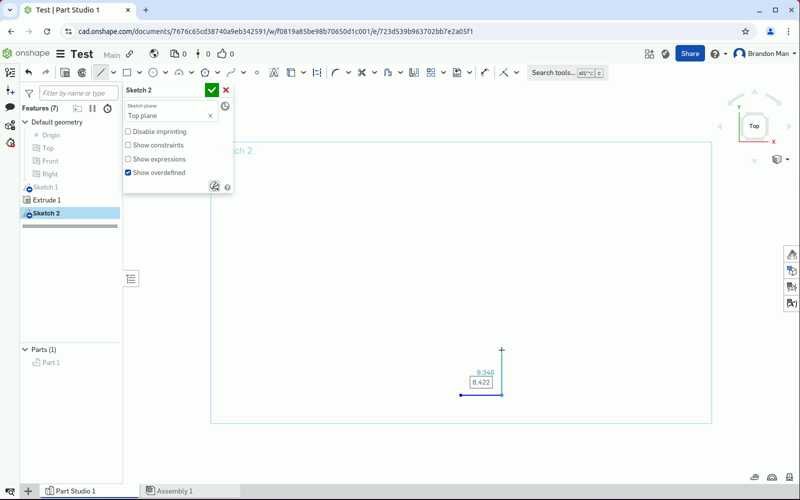
click(501, 349)
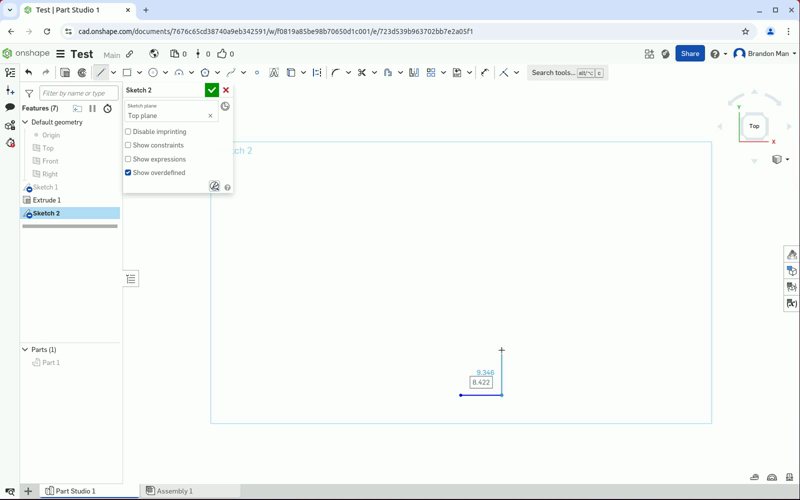
key_up(shift)
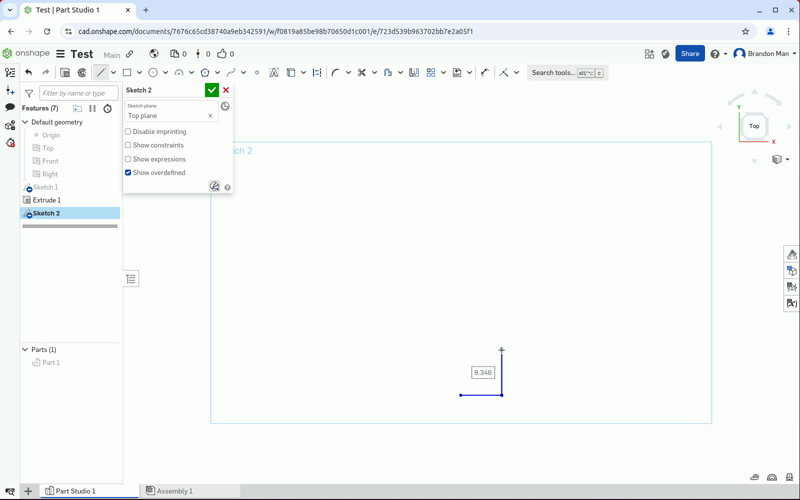
key_down(shift)
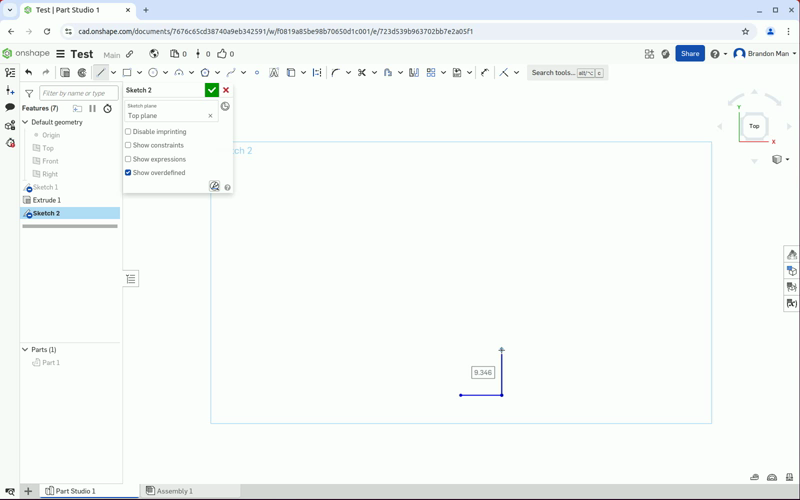
mouse_move(531, 349)
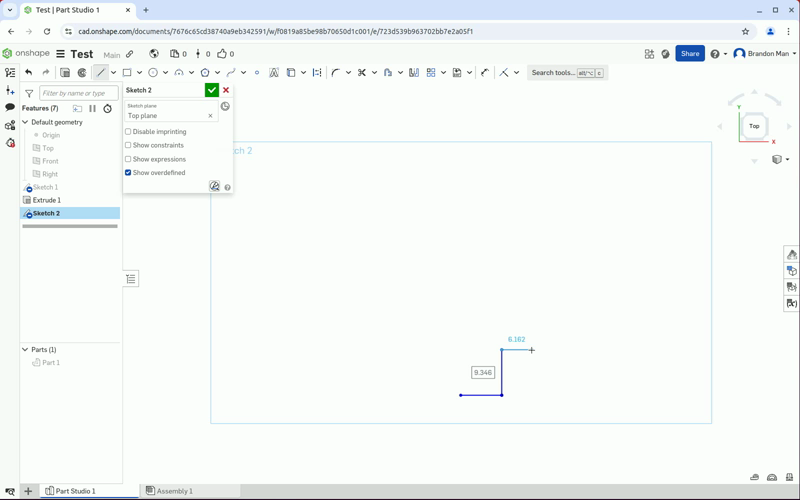
mouse_move(490, 308)
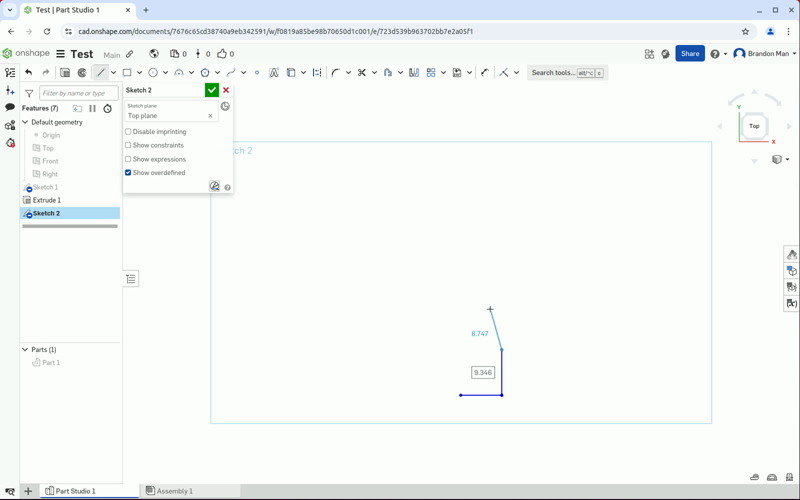
click(490, 308)
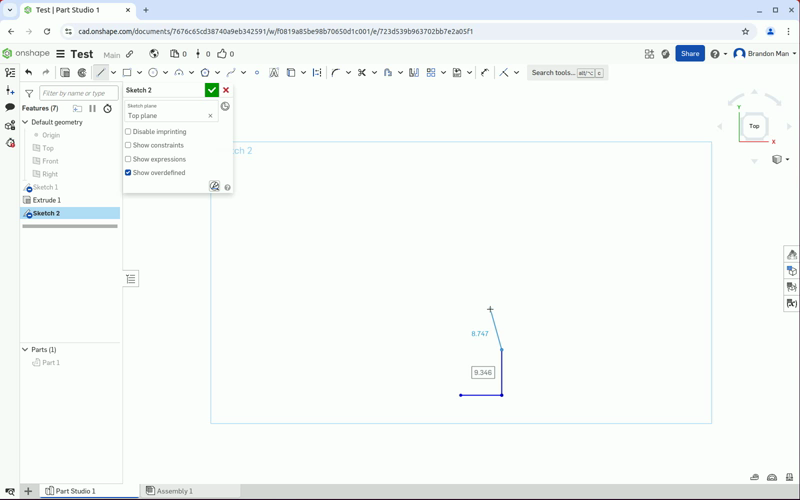
key_up(shift)
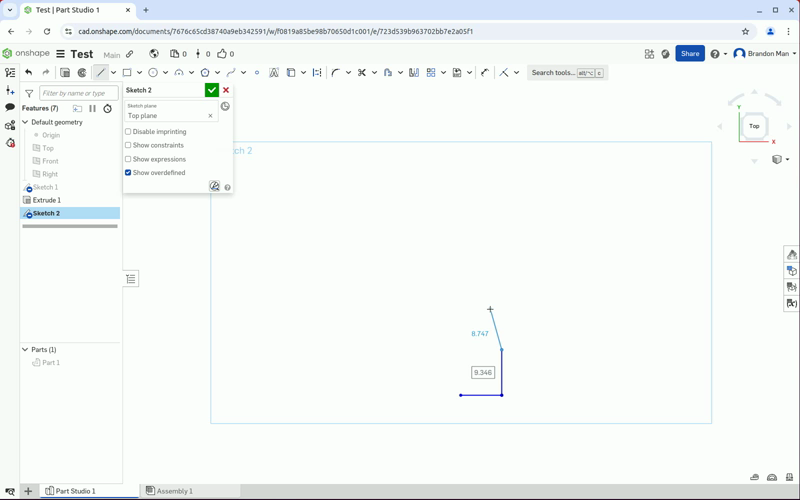
key_down(shift)
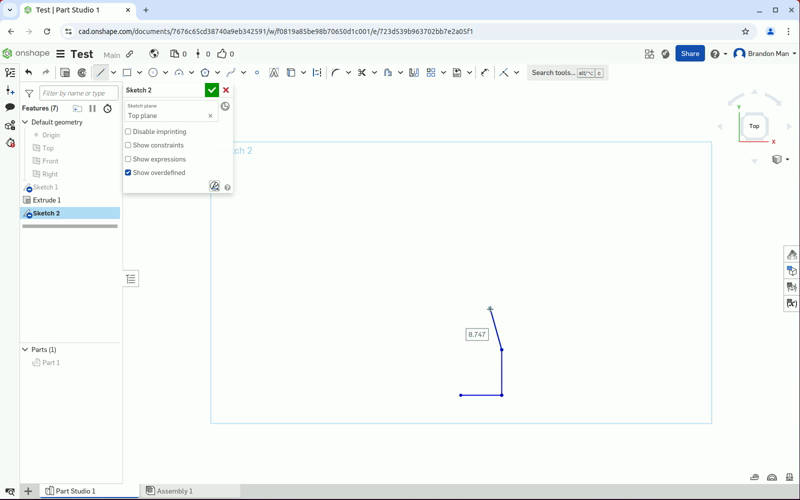
mouse_move(520, 308)
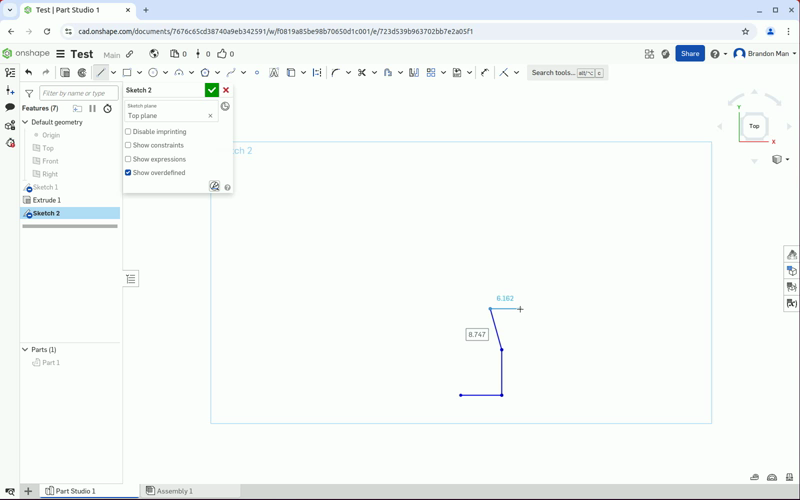
mouse_move(498, 266)
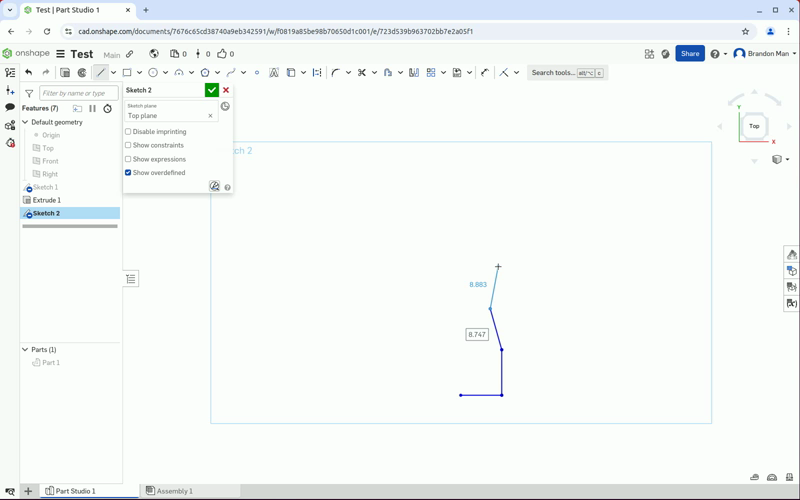
click(498, 266)
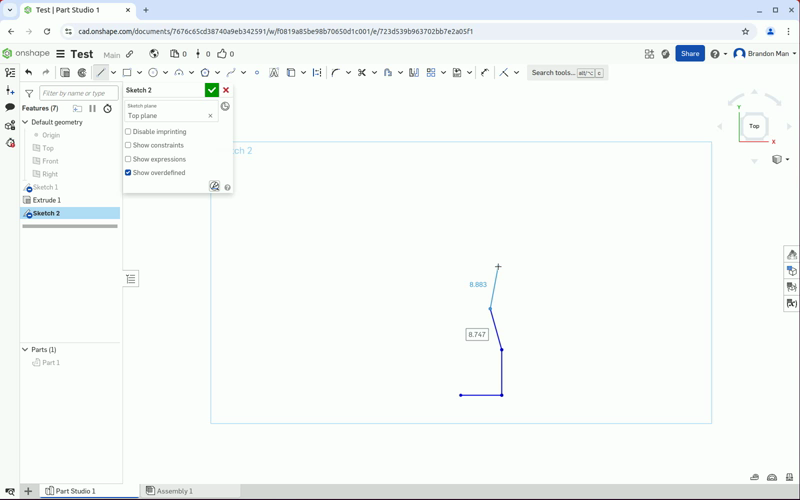
key_up(shift)
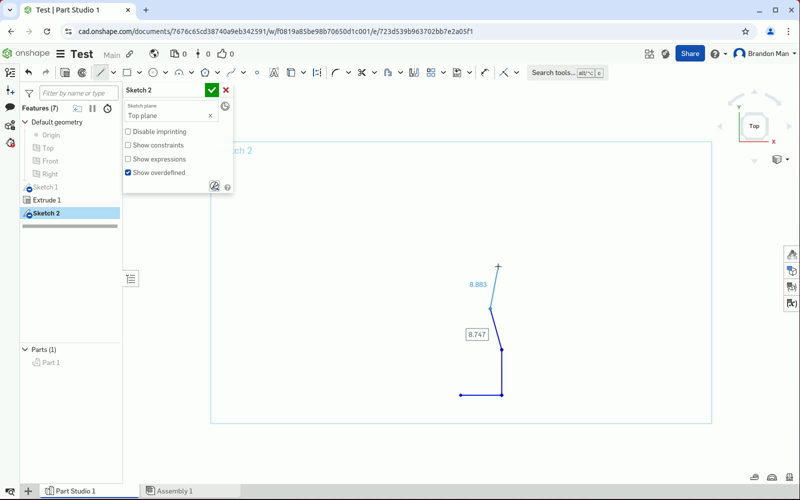
key_down(shift)
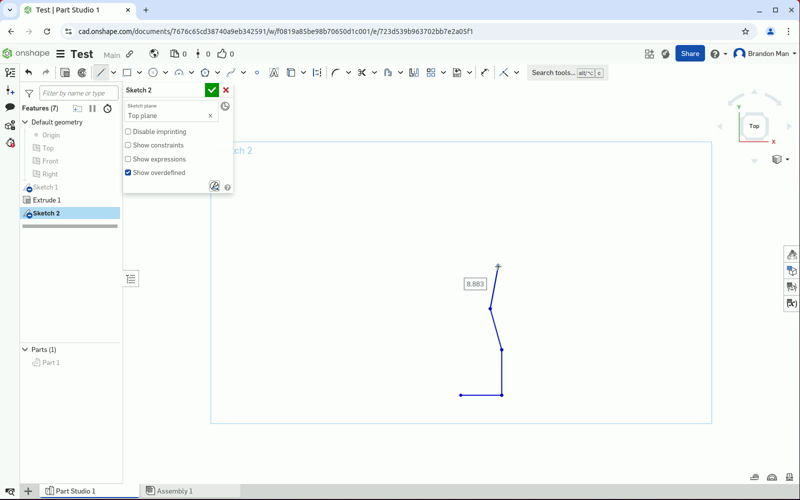
mouse_move(528, 266)
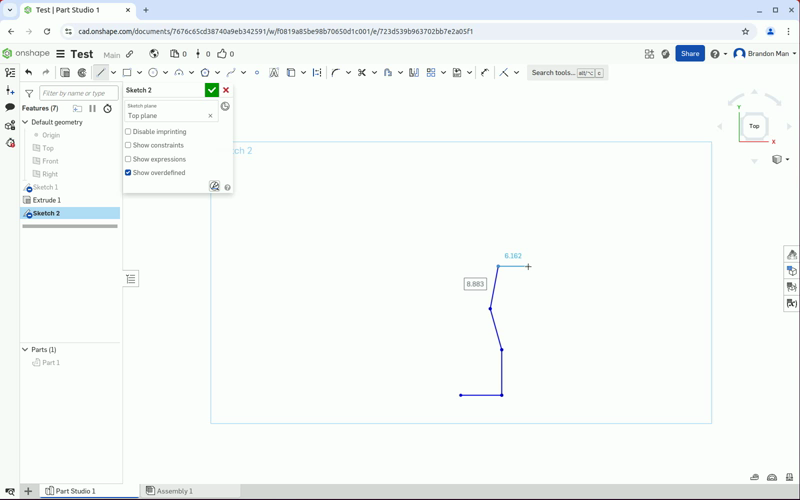
mouse_move(492, 246)
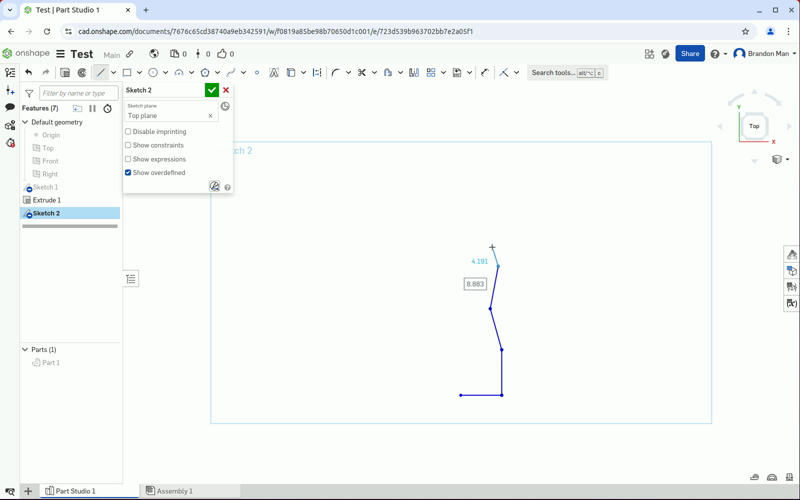
click(492, 246)
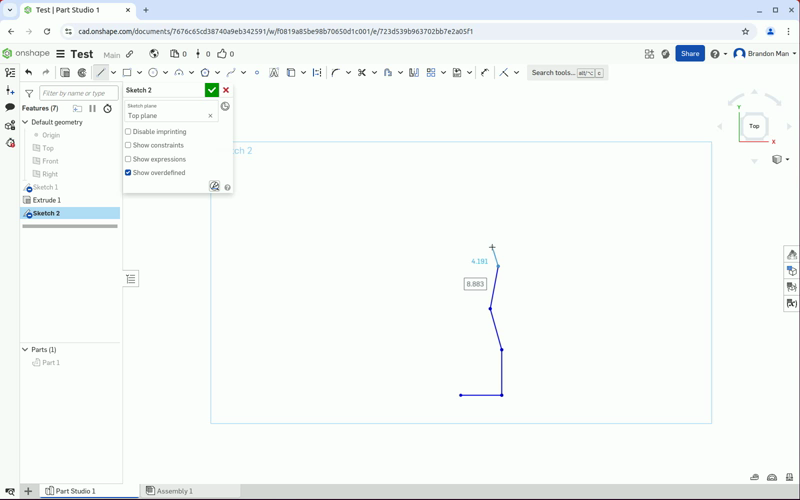
key_up(shift)
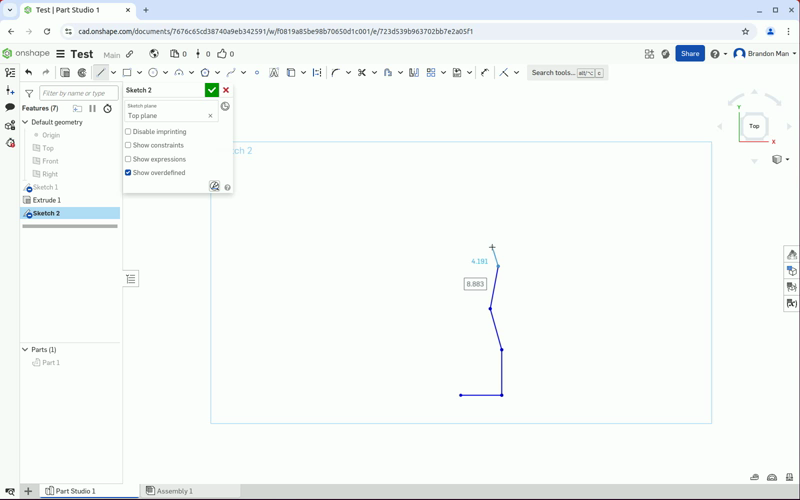
key_down(shift)
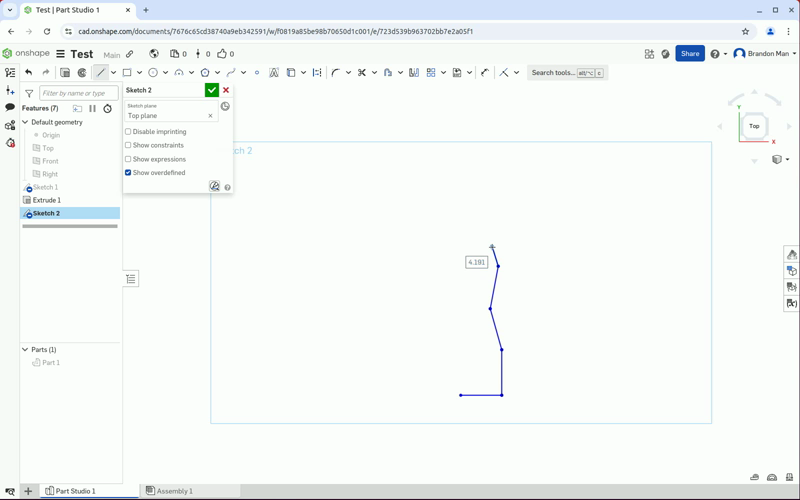
mouse_move(522, 246)
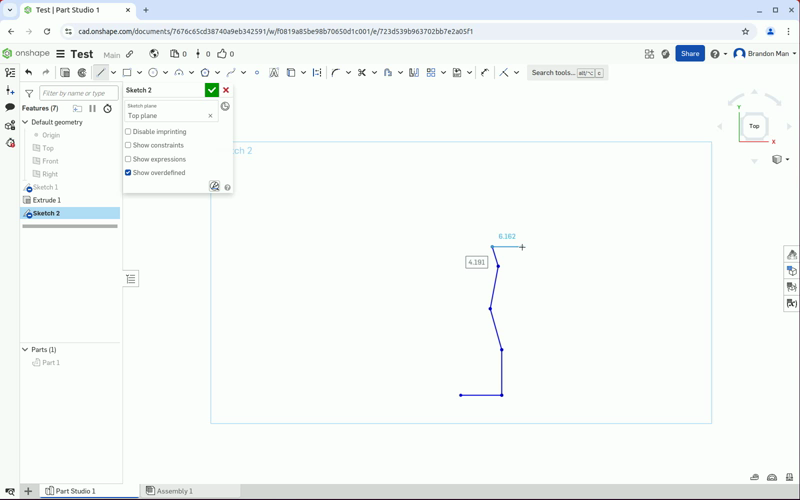
mouse_move(474, 240)
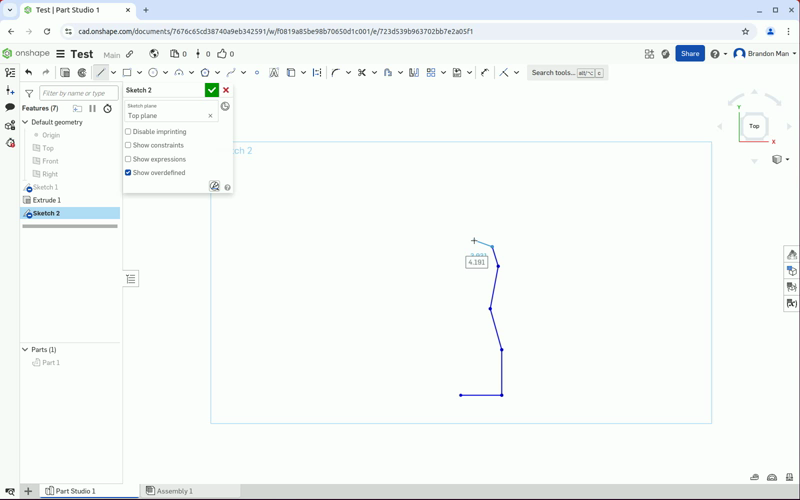
click(474, 240)
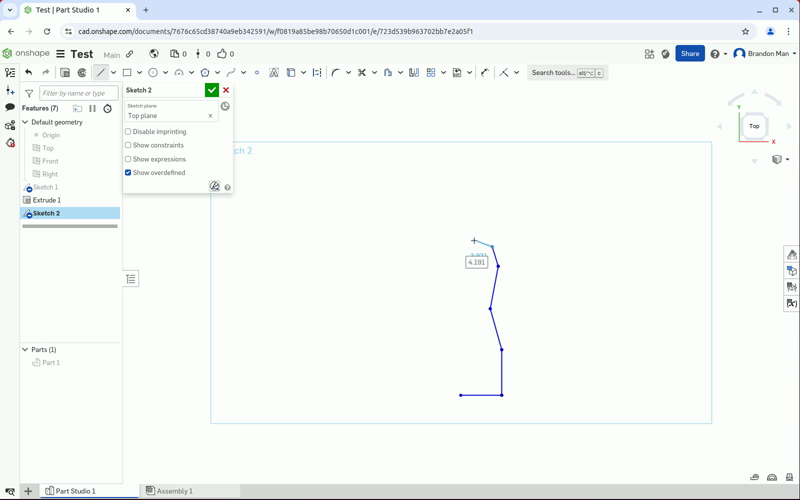
key_up(shift)
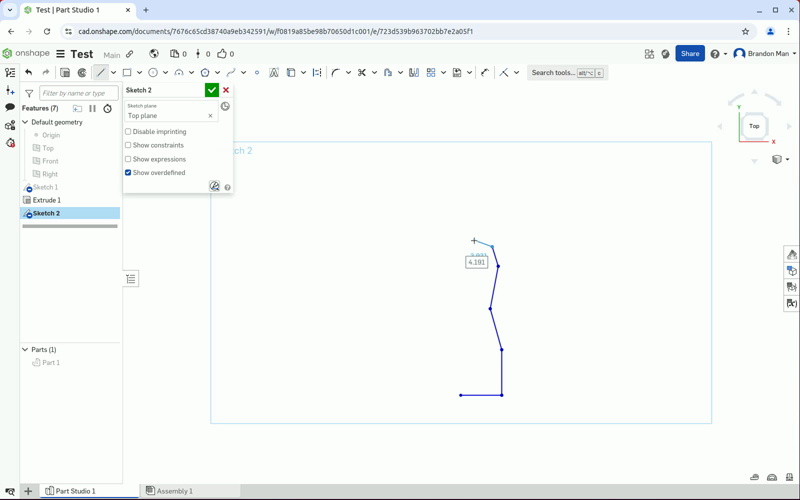
key_down(shift)
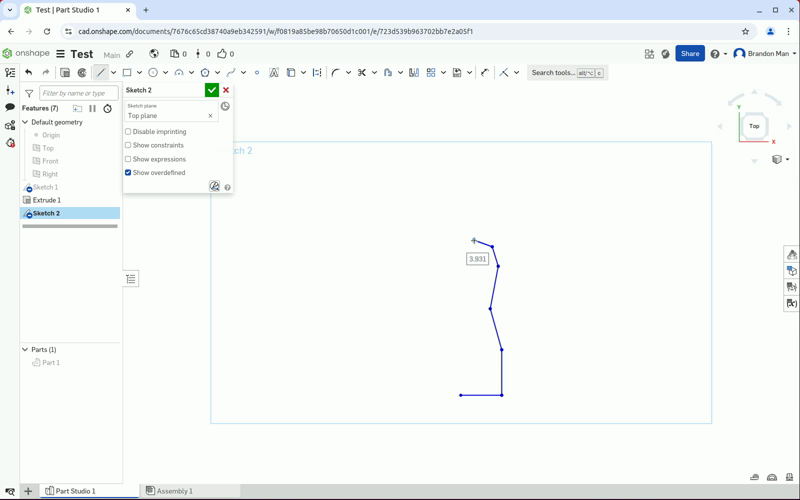
mouse_move(504, 240)
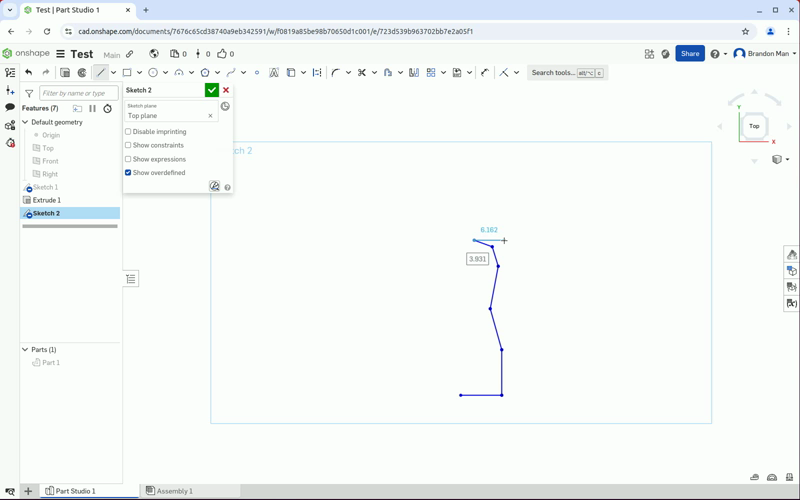
mouse_move(460, 240)
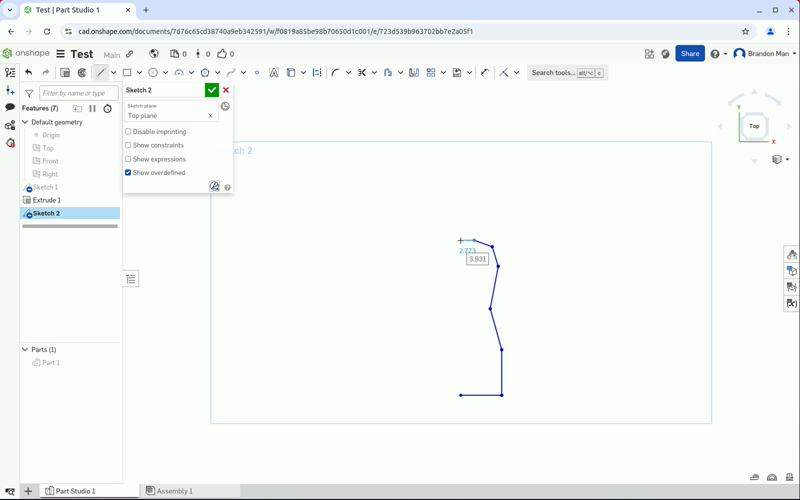
click(460, 240)
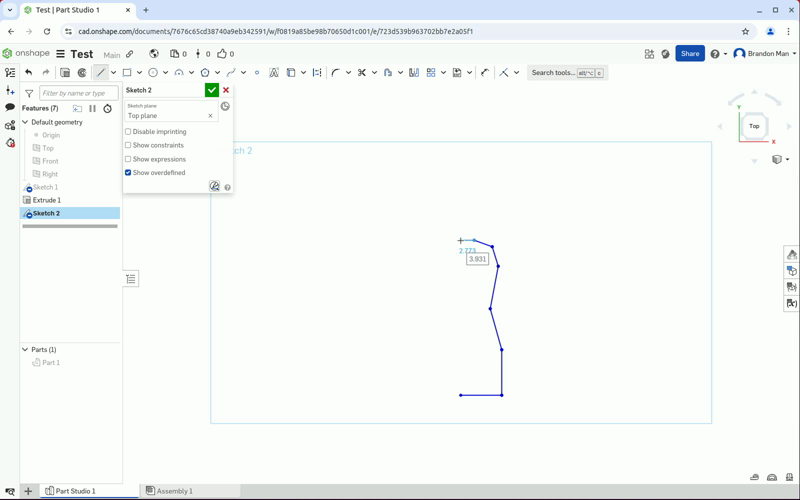
key_up(shift)
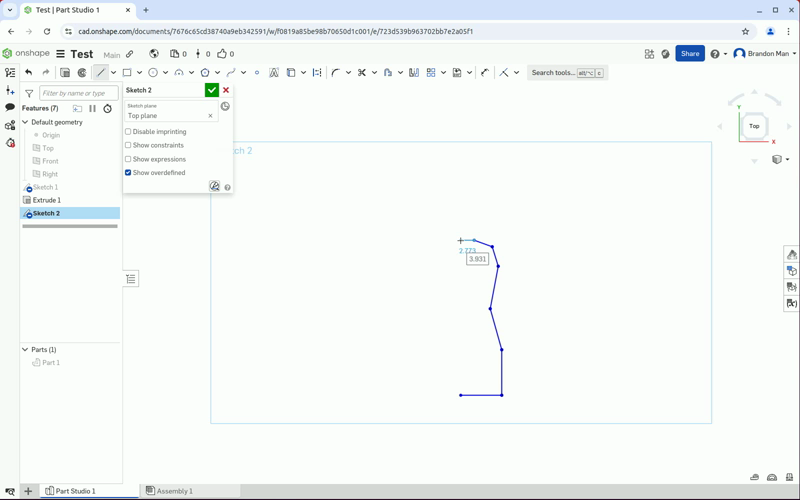
key_down(shift)
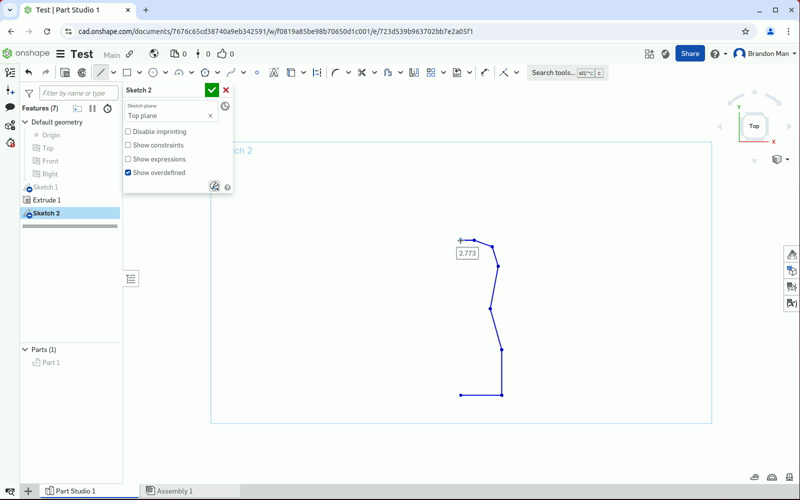
mouse_move(490, 240)
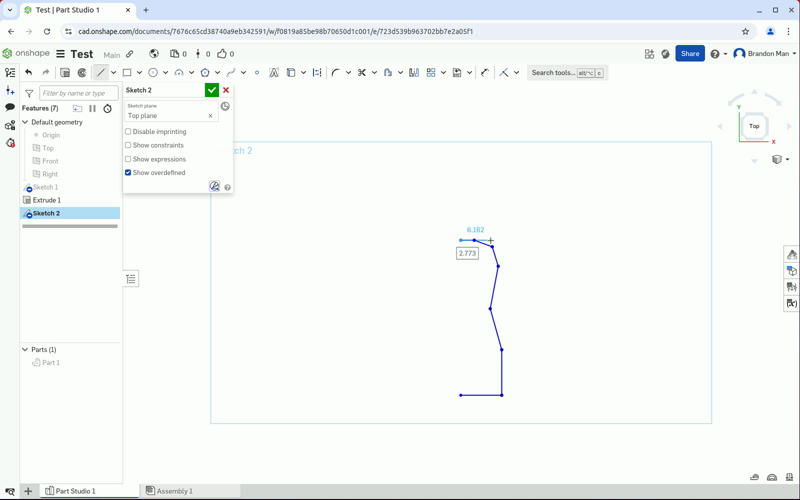
mouse_move(460, 253)
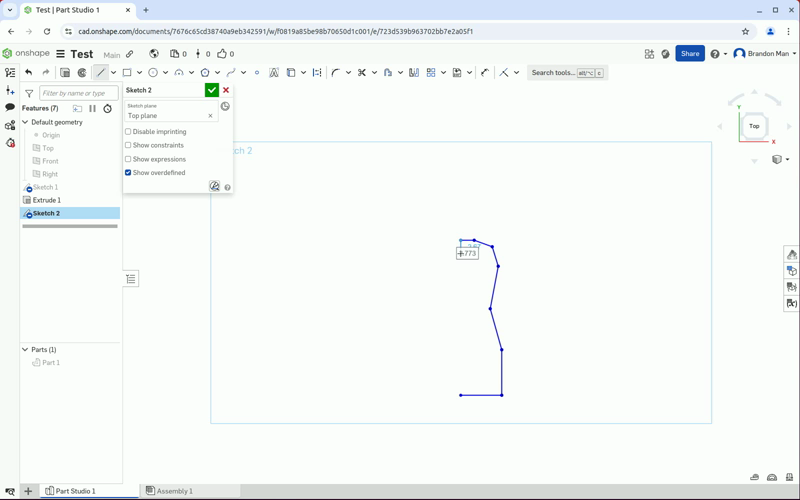
click(460, 253)
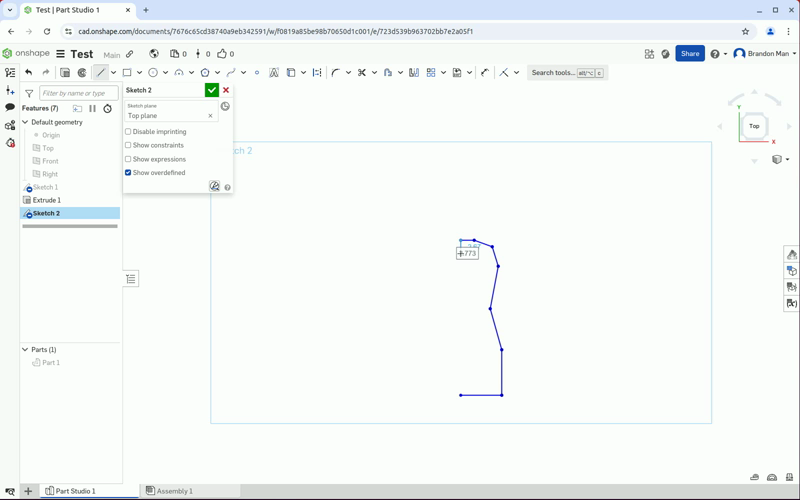
key_up(shift)
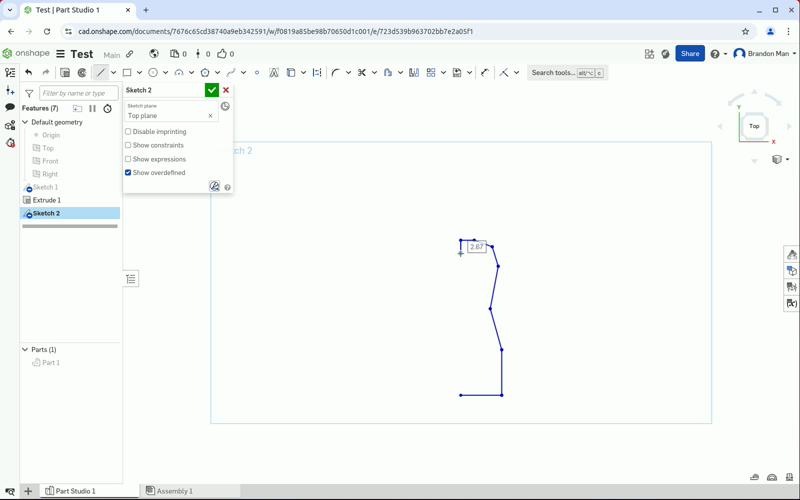
key_down(shift)
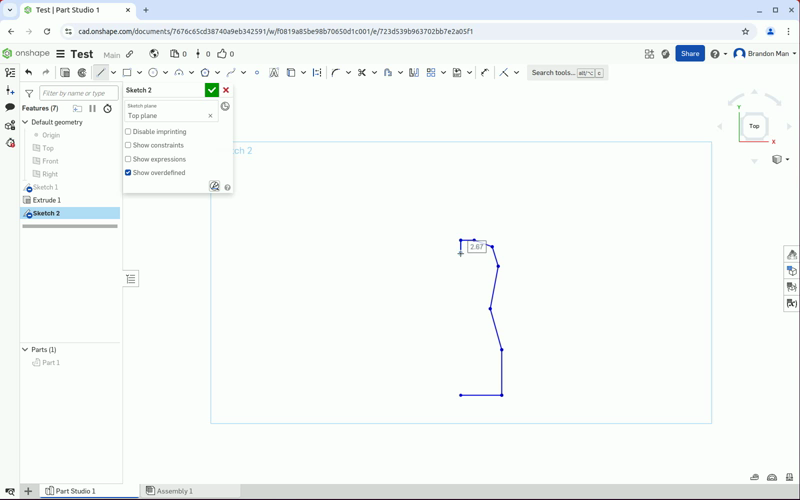
mouse_move(490, 253)
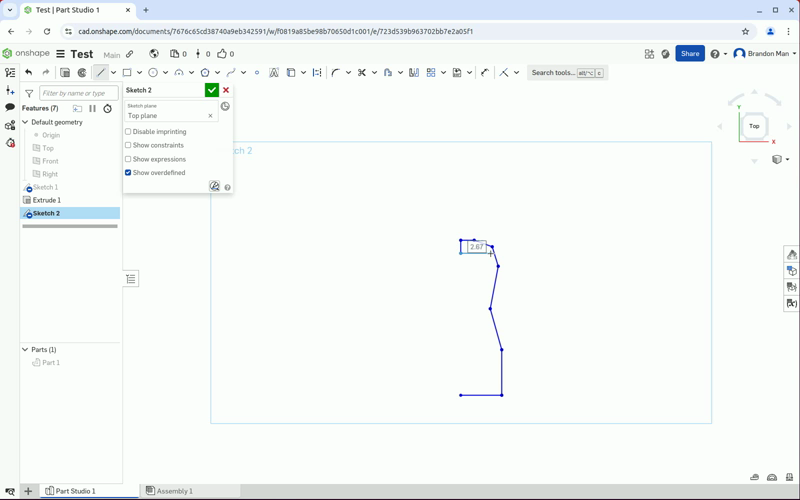
mouse_move(483, 253)
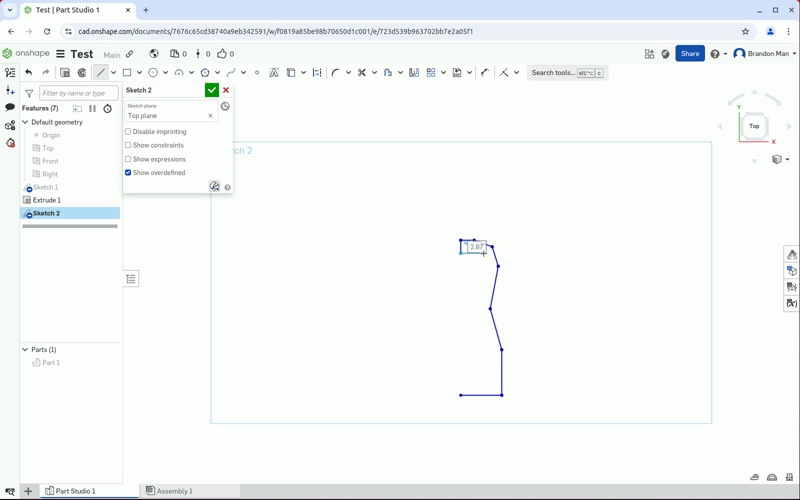
click(483, 253)
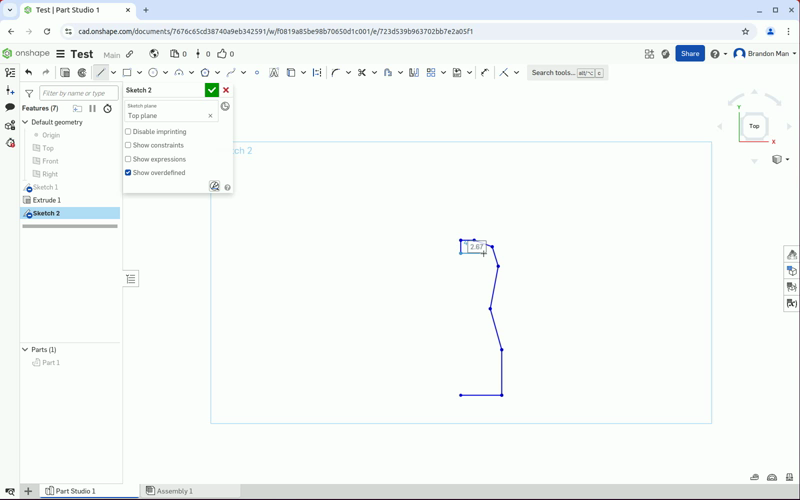
key_up(shift)
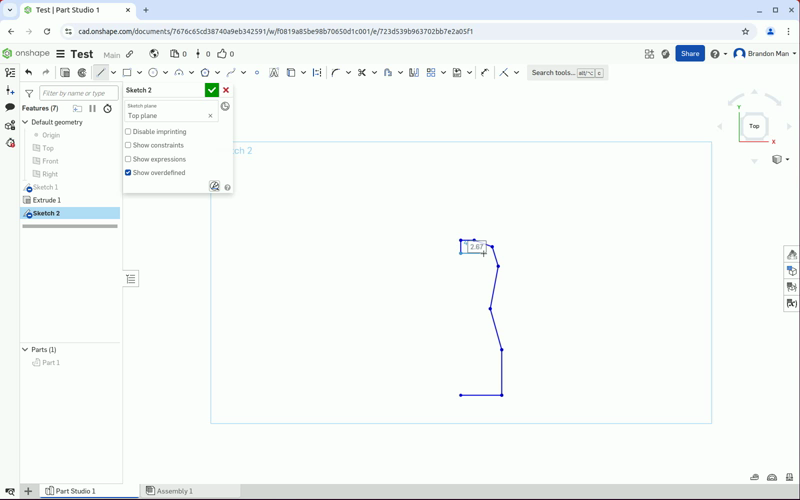
key_down(shift)
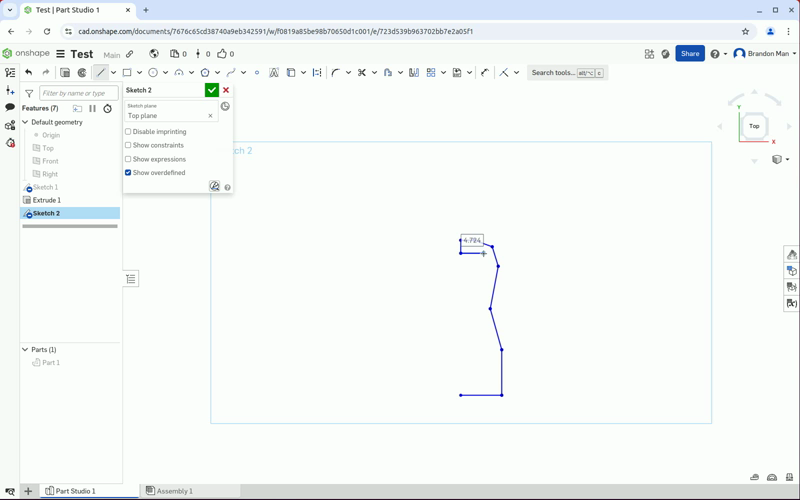
mouse_move(483, 349)
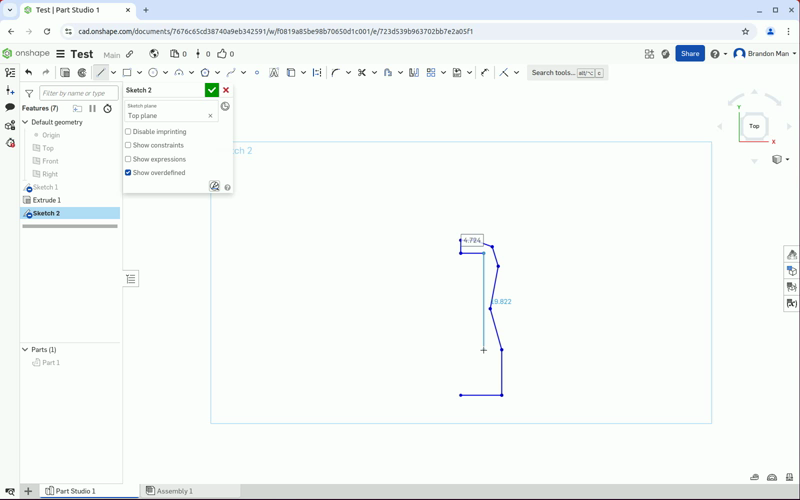
click(483, 349)
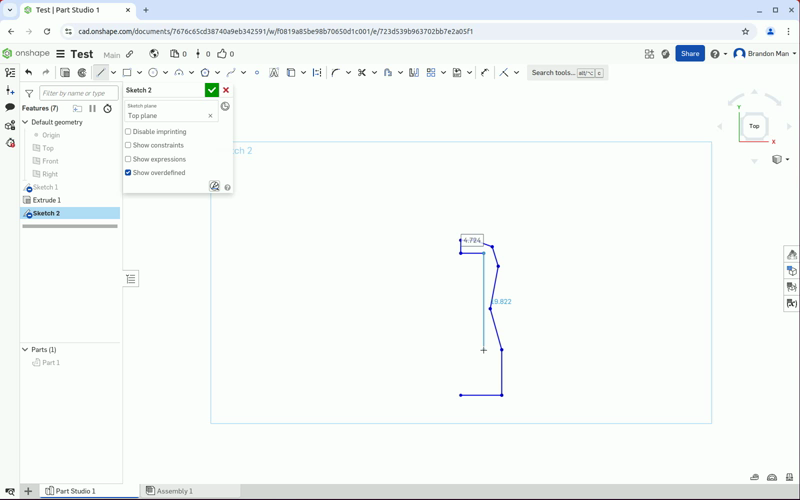
key_up(shift)
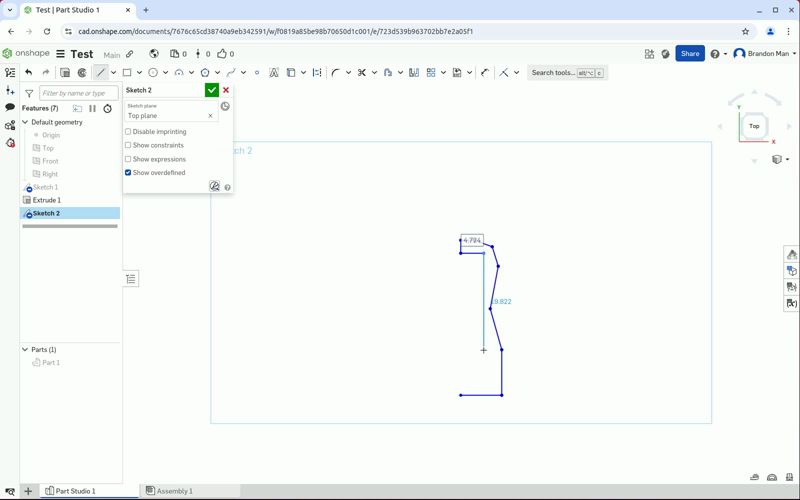
key_down(shift)
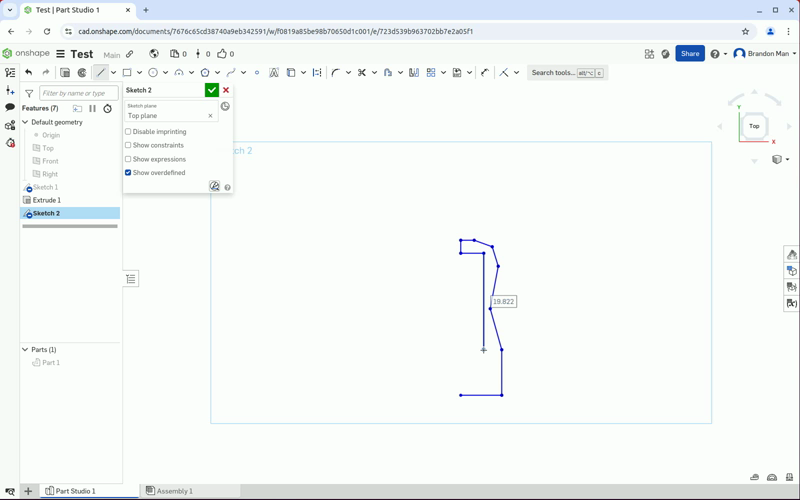
mouse_move(513, 349)
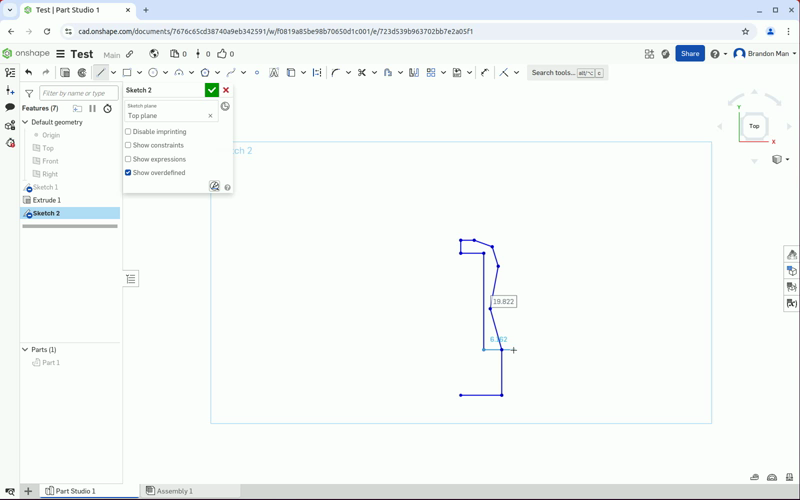
mouse_move(460, 349)
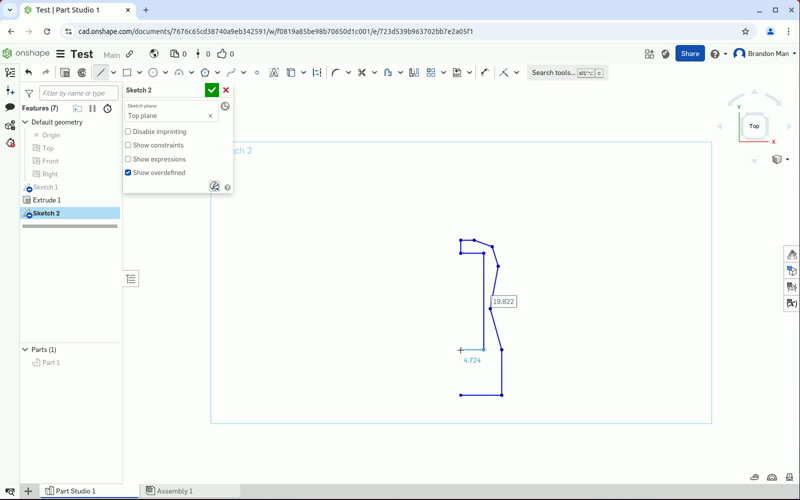
click(460, 349)
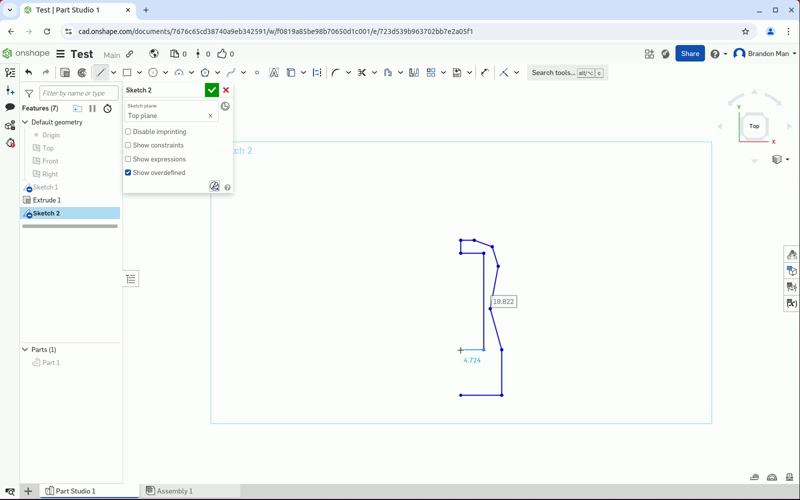
key_up(shift)
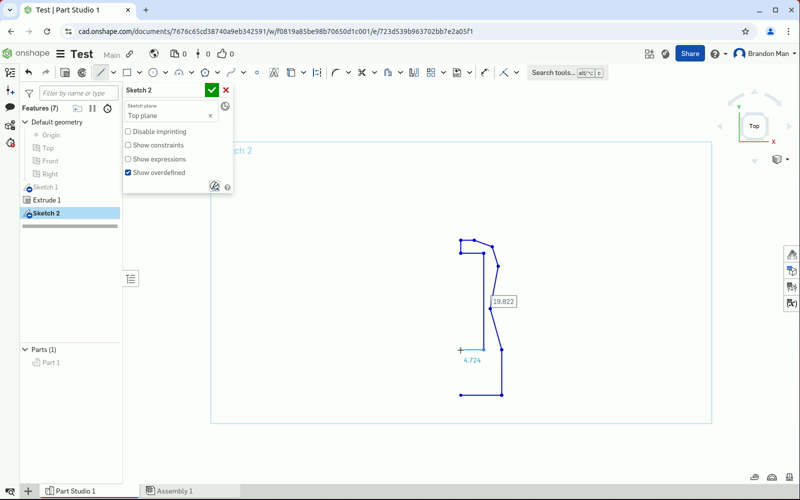
mouse_move(490, 349)
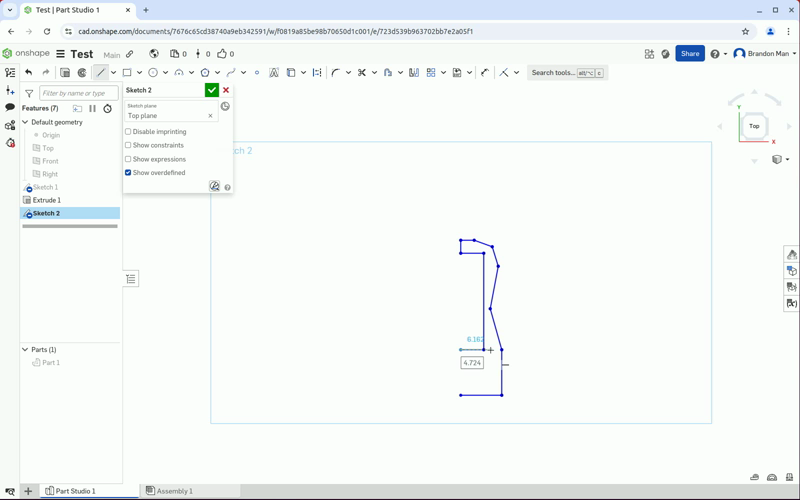
key_down(shift)
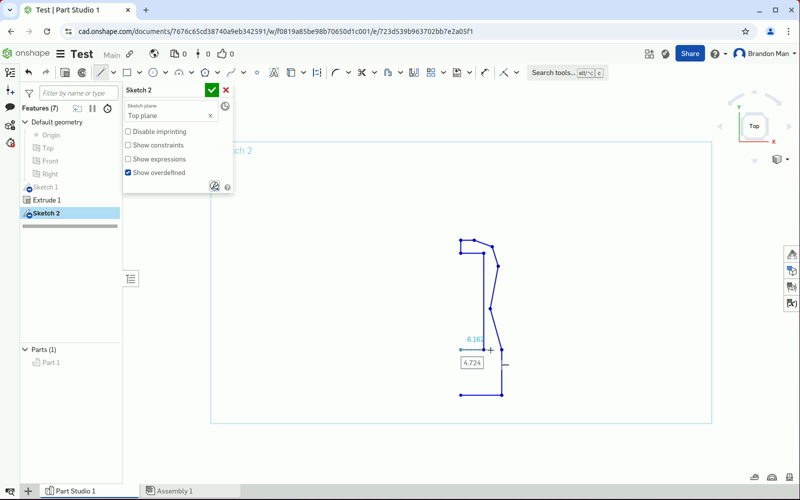
mouse_move(460, 395)
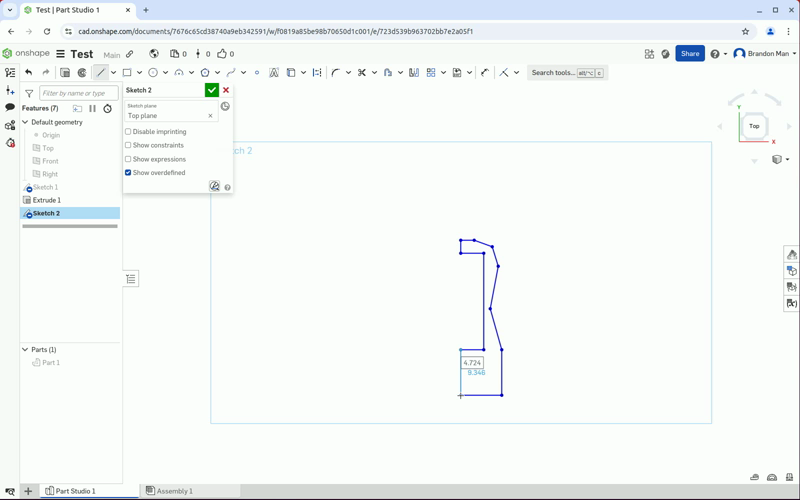
key_up(shift)
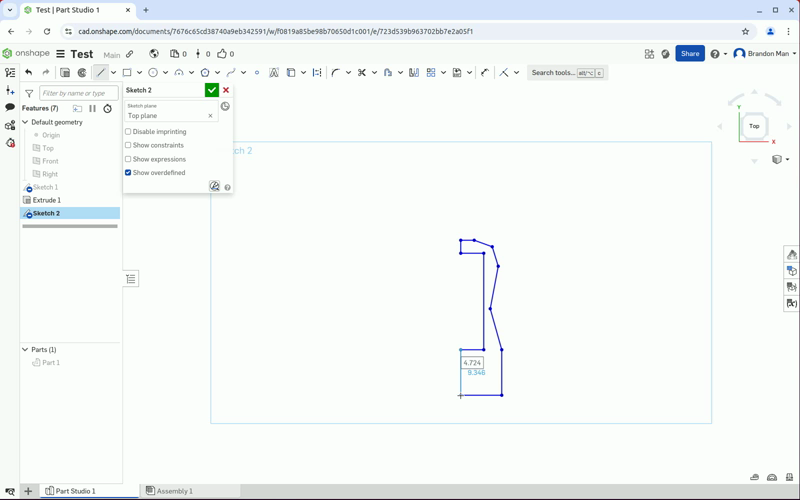
click(460, 395)
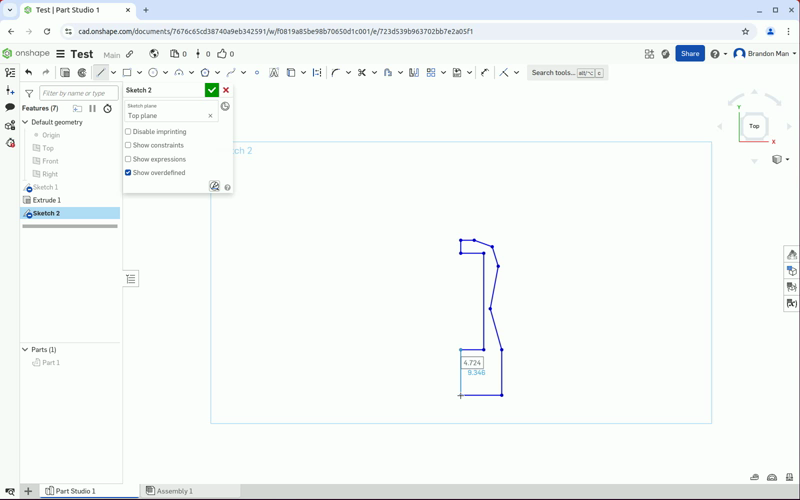
key(esc)
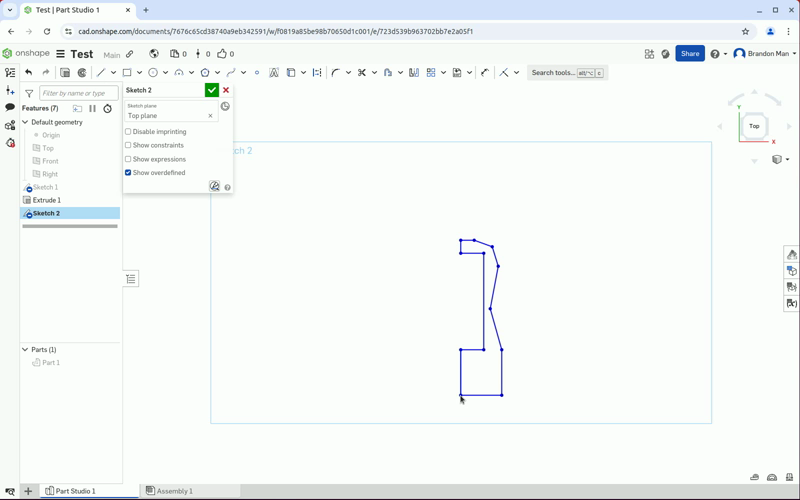
mouse_move(497, 353)
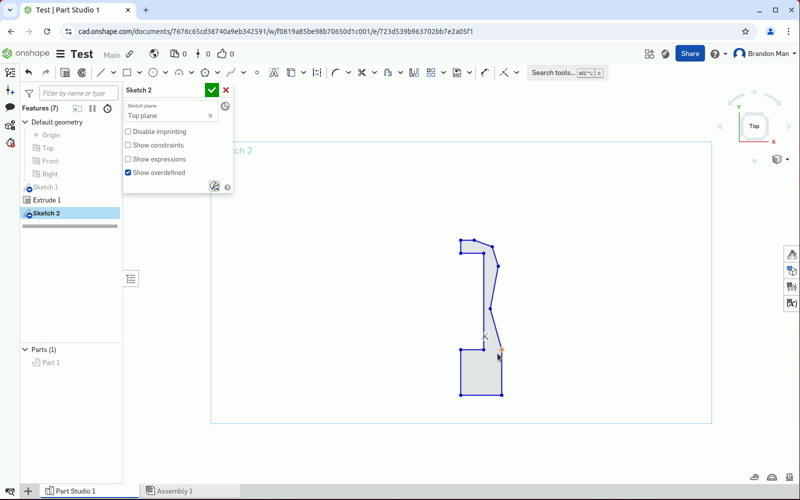
click(497, 353)
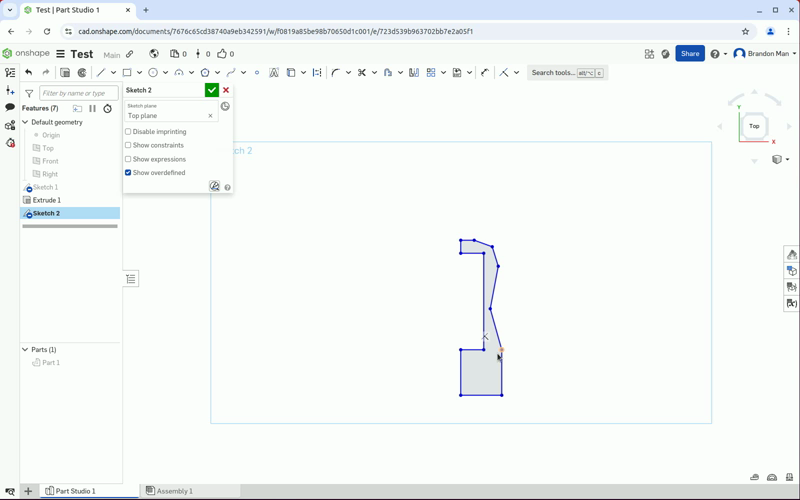
mouse_move(73, 352)
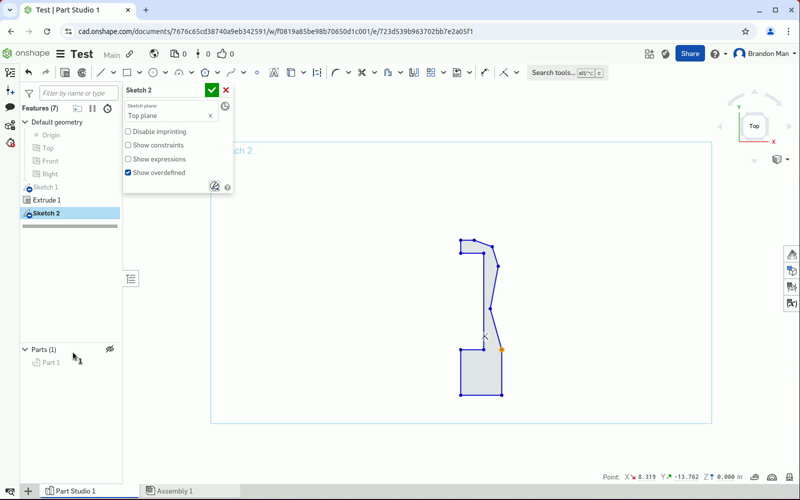
key(shift+y)
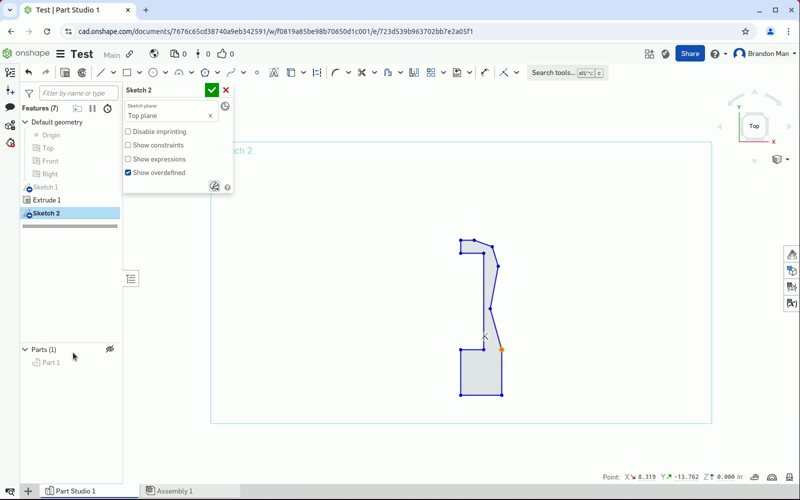
key(shift+e)
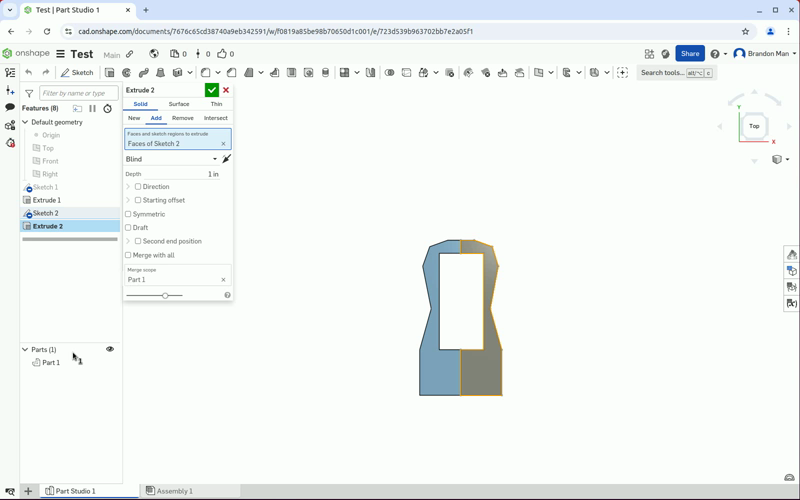
mouse_move(143, 106)
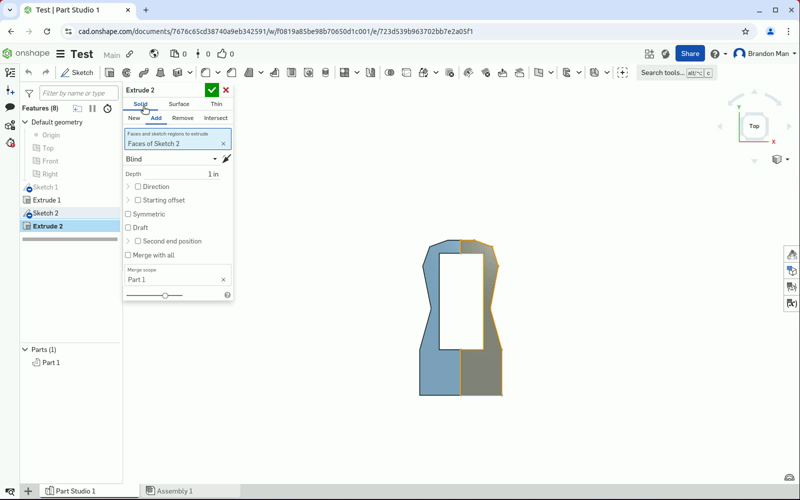
click(143, 106)
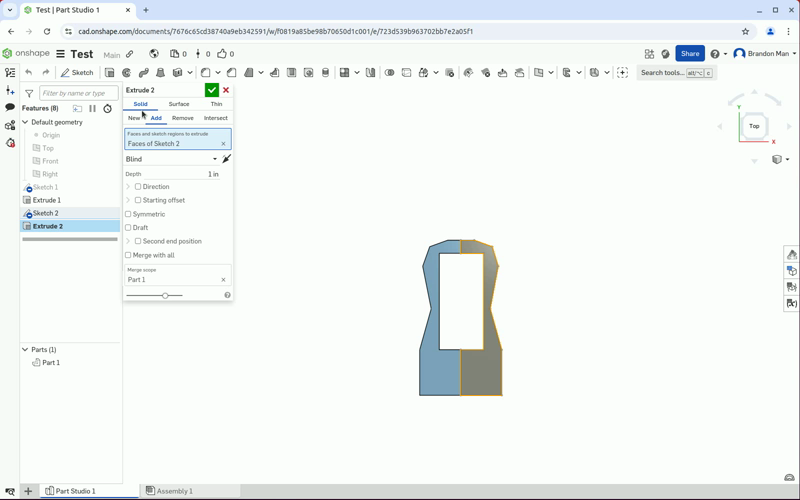
mouse_move(137, 120)
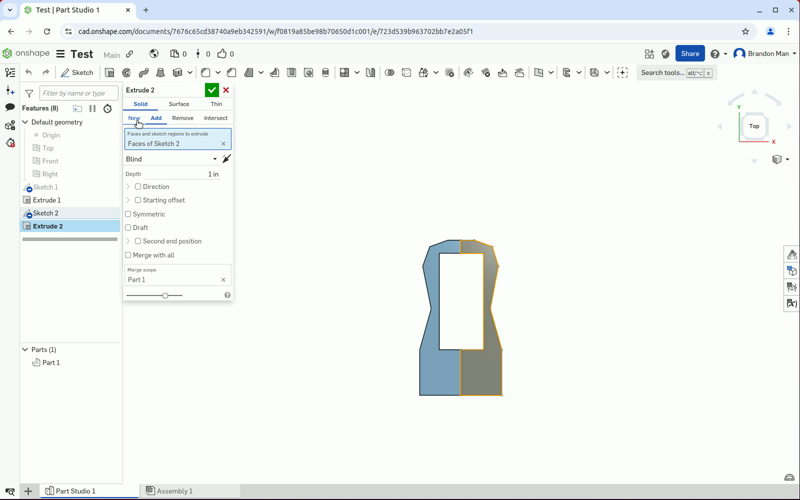
click(137, 120)
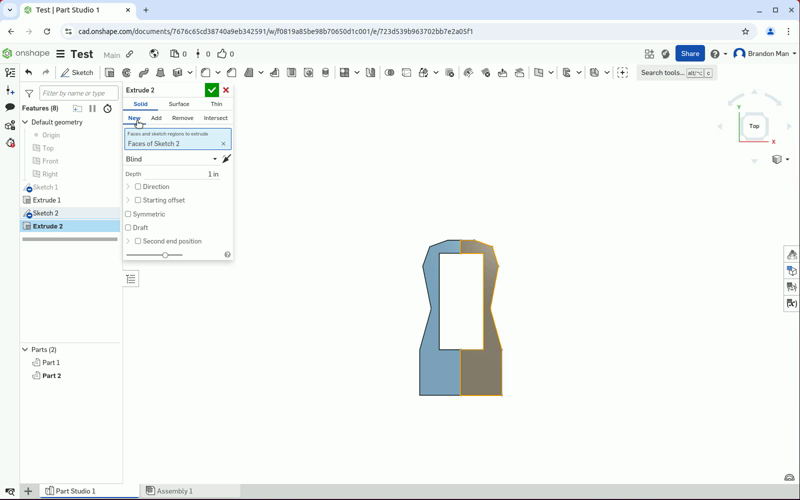
key(tab, 4)
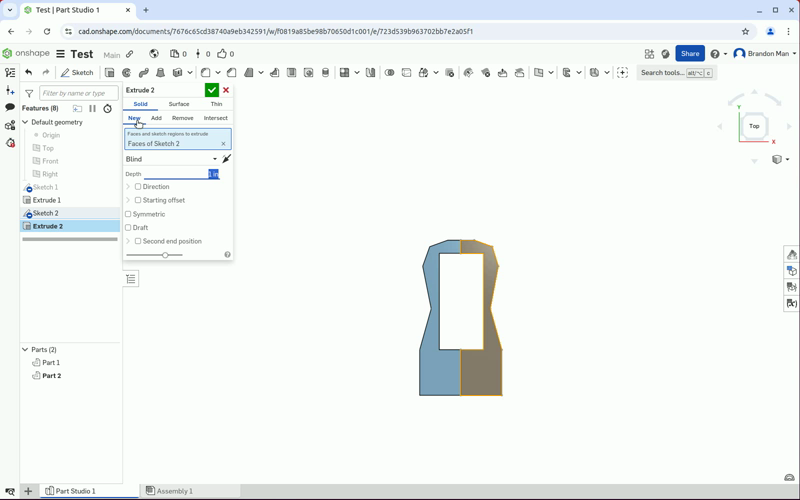
text(0.241)
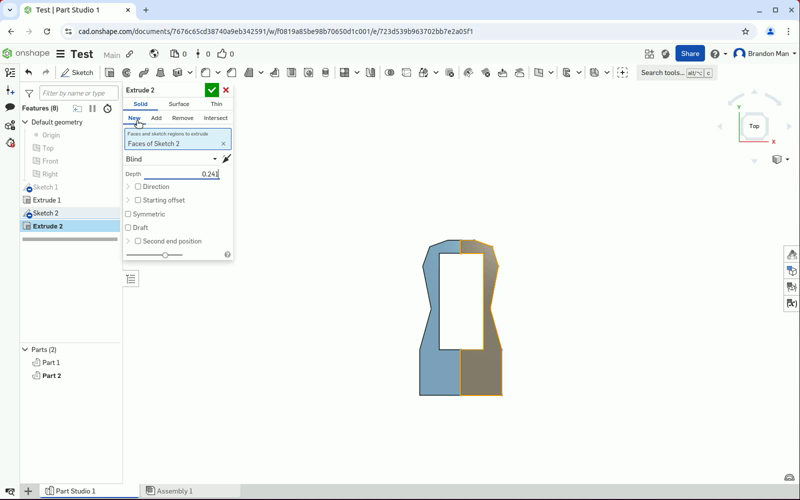
key(enter)
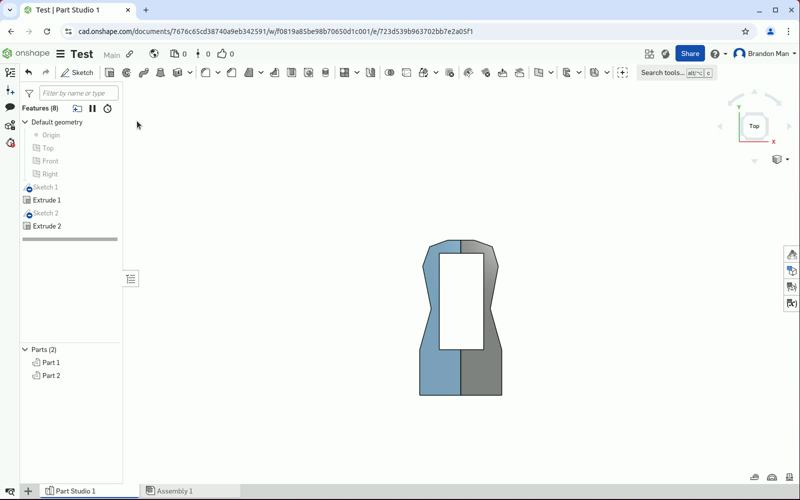
key(shift+h)
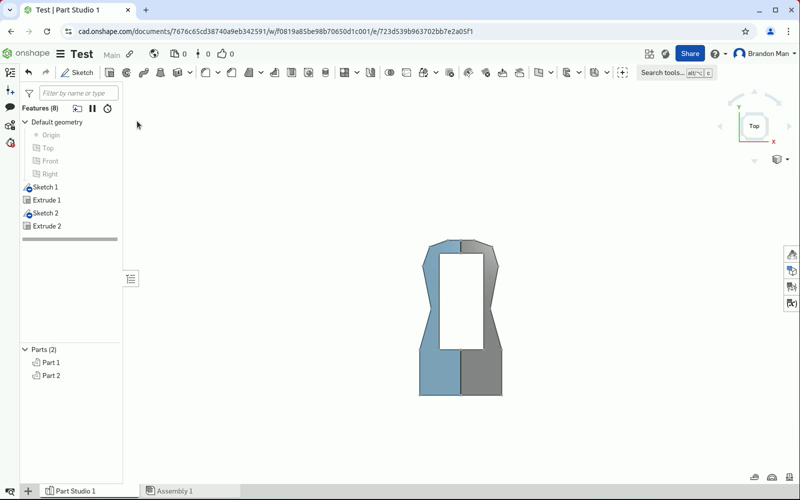
key(shift+h)
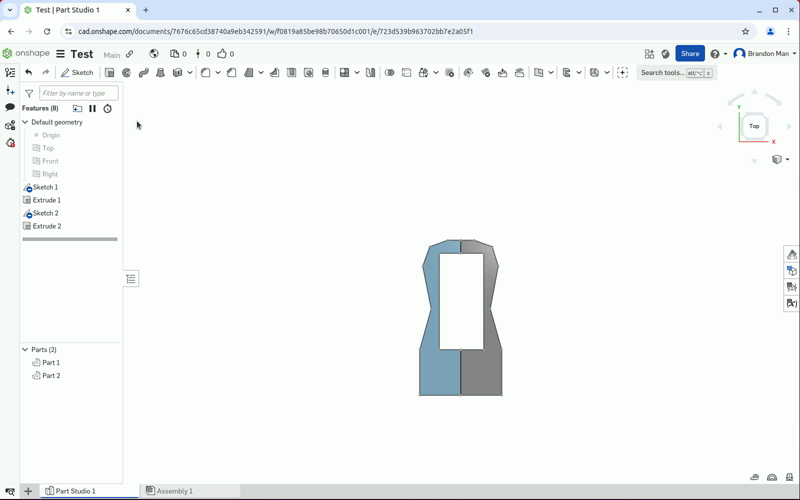
key(shift+7)
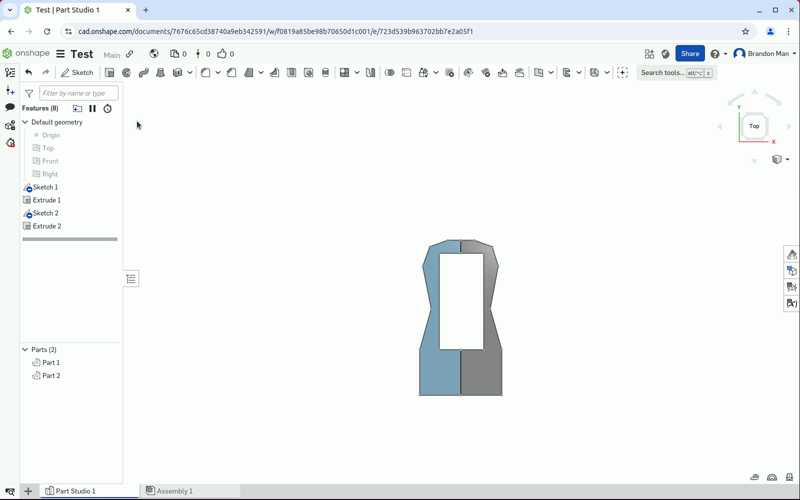
key(up, 3)
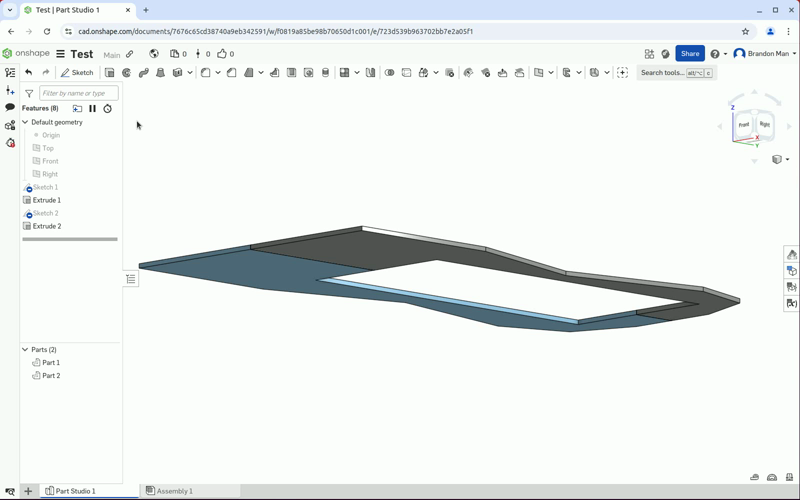
key(left, 3)
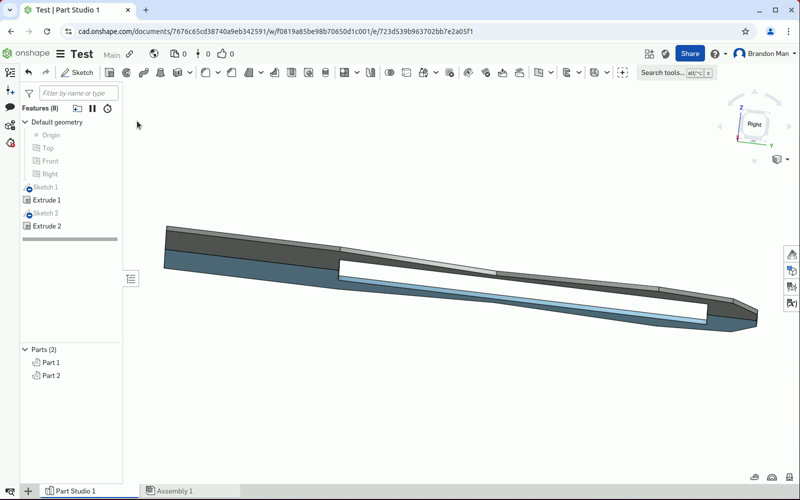
key(right, 3)
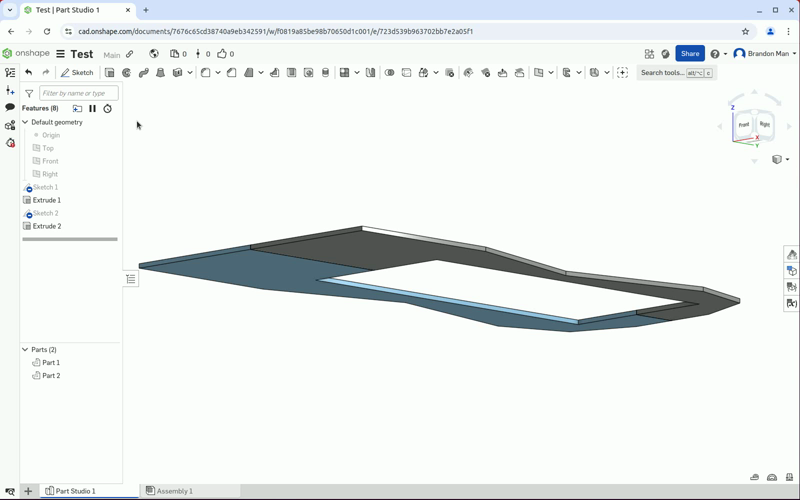
key(down, 3)
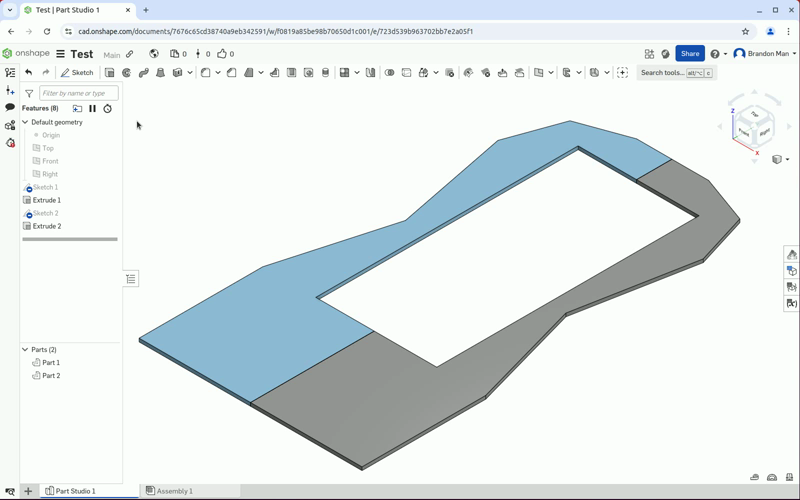
mouse_move(73, 189)
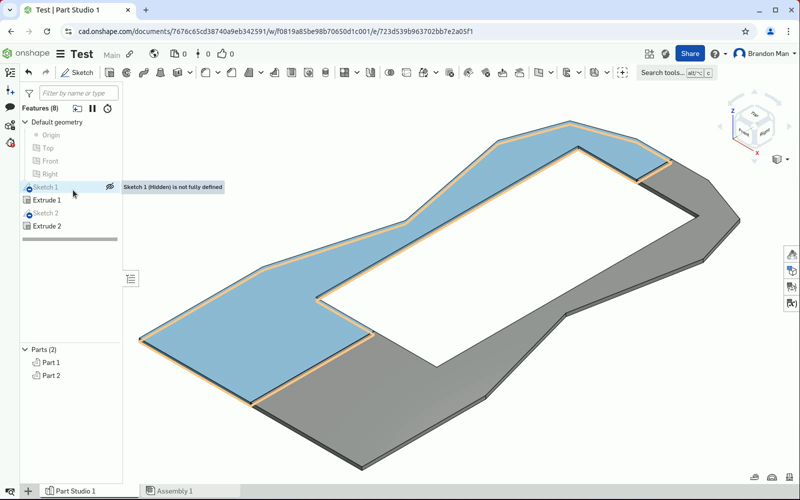
click(73, 189)